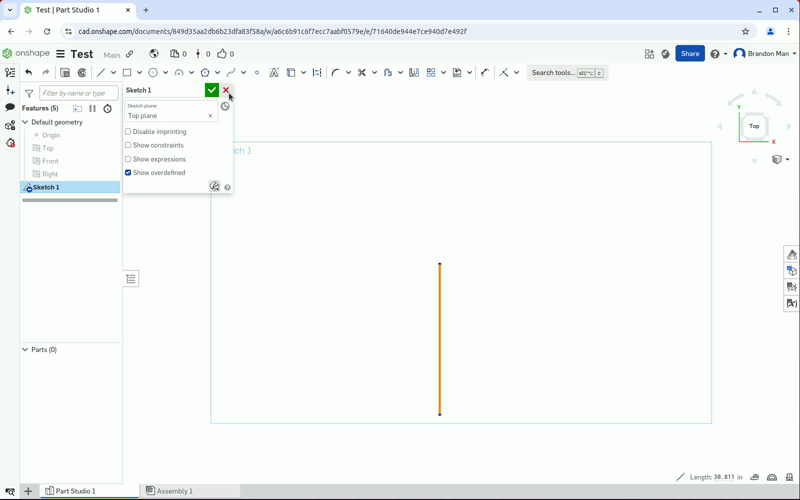
key(shift+h)
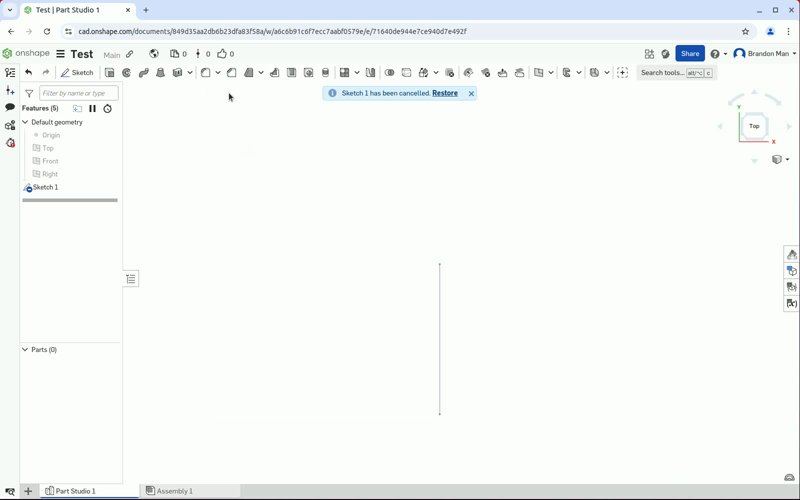
key(shift+s)
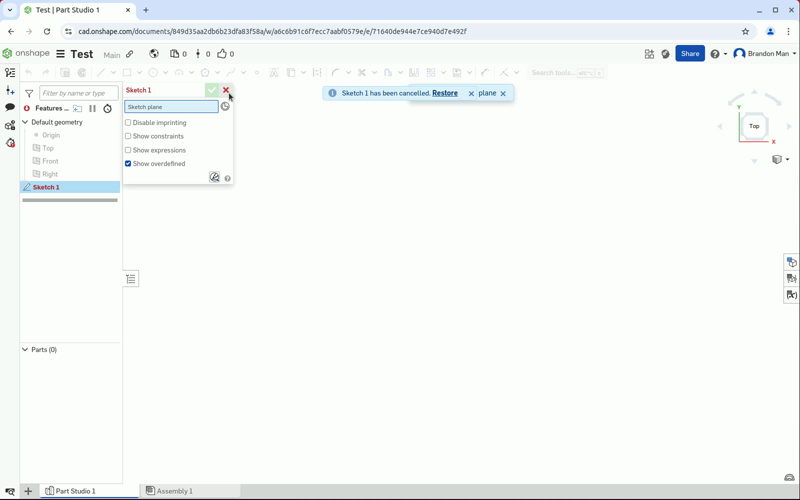
mouse_move(73, 150)
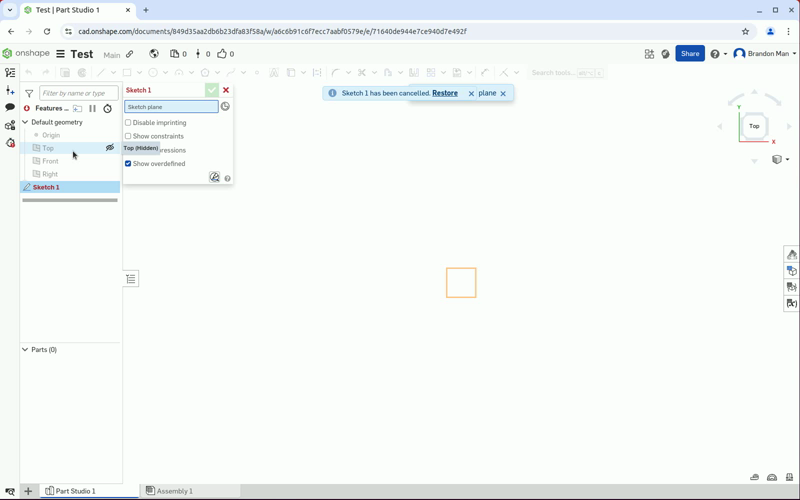
click(73, 150)
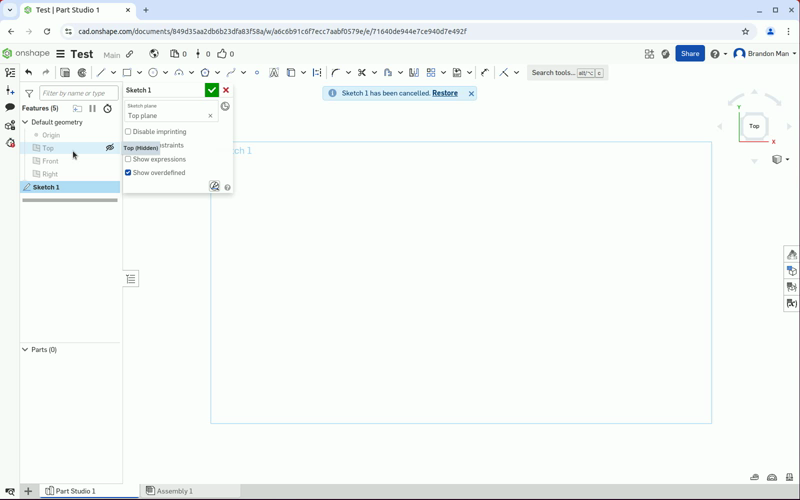
mouse_move(73, 352)
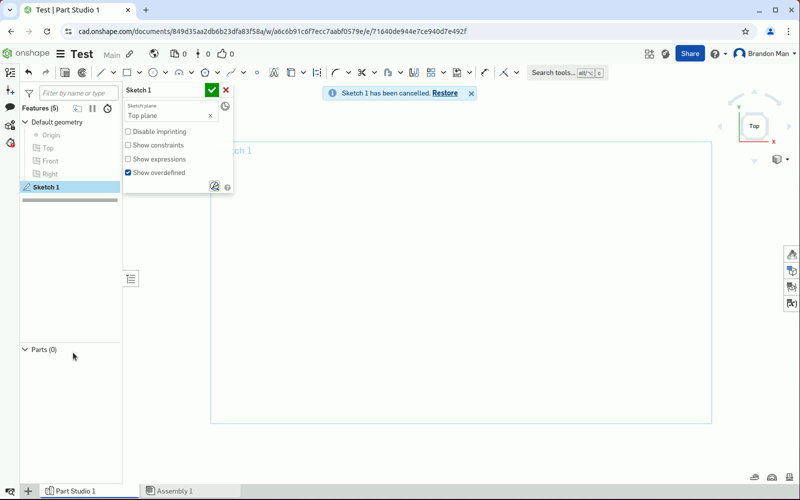
key(y)
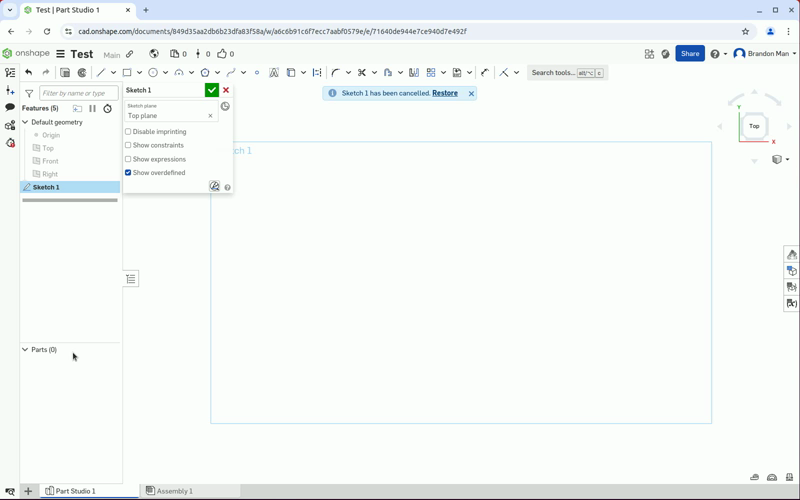
key(l)
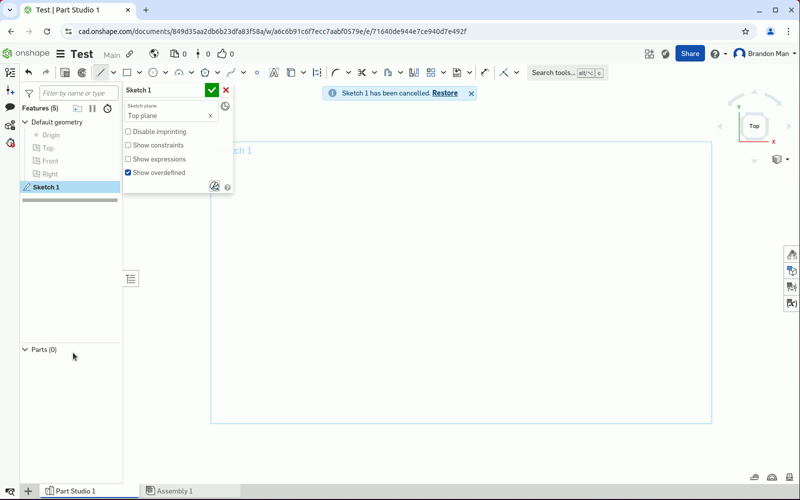
key_down(shift)
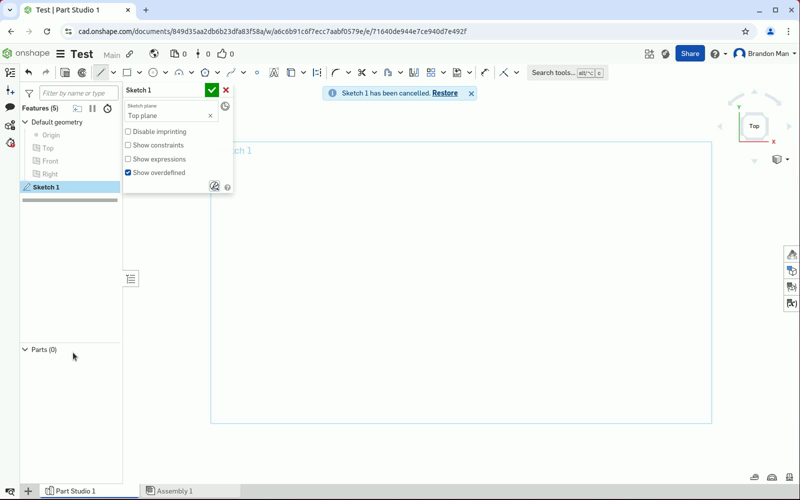
mouse_move(445, 282)
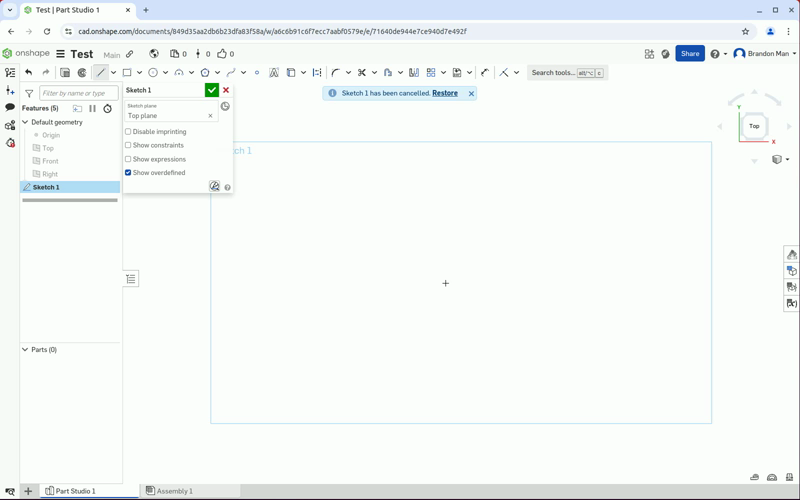
click(445, 282)
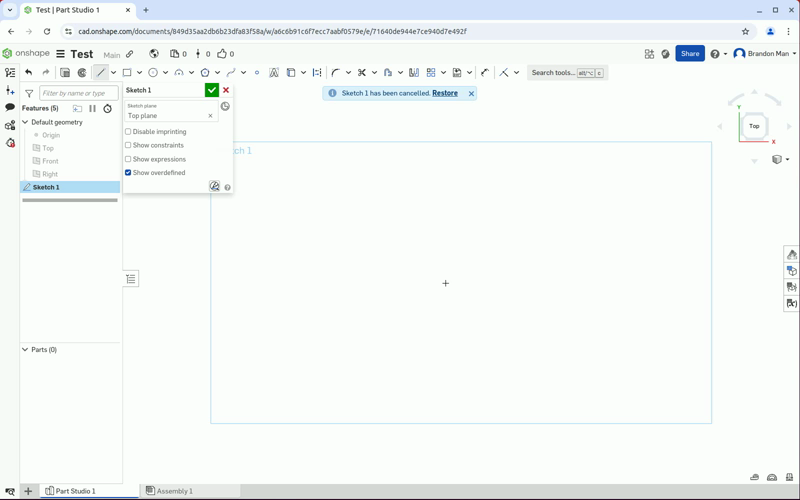
key_up(shift)
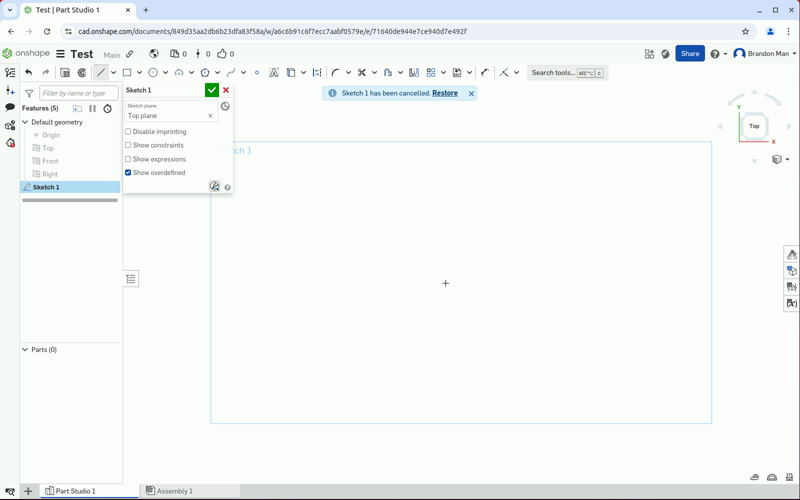
key_down(shift)
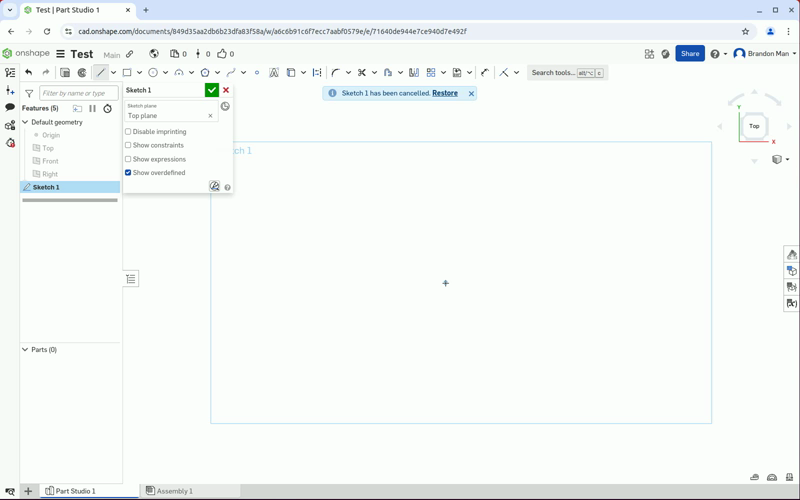
mouse_move(475, 282)
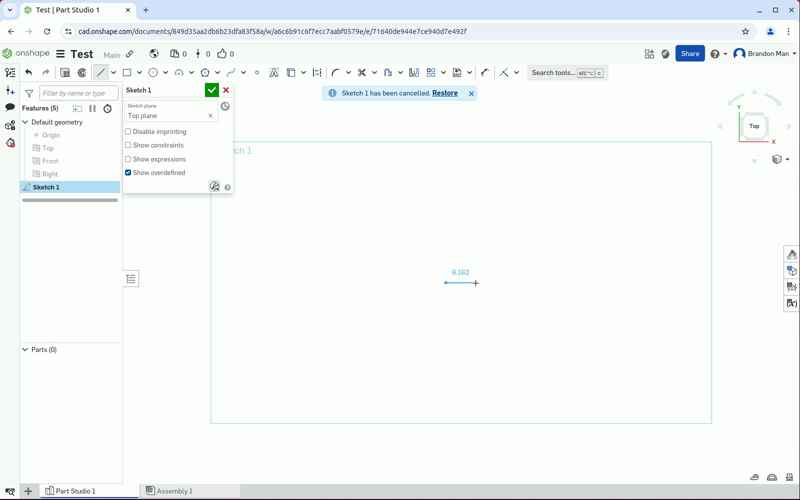
mouse_move(461, 282)
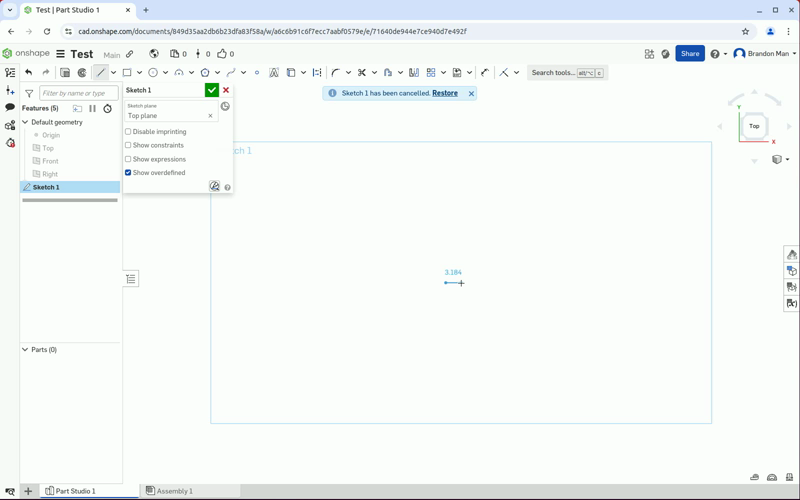
click(461, 282)
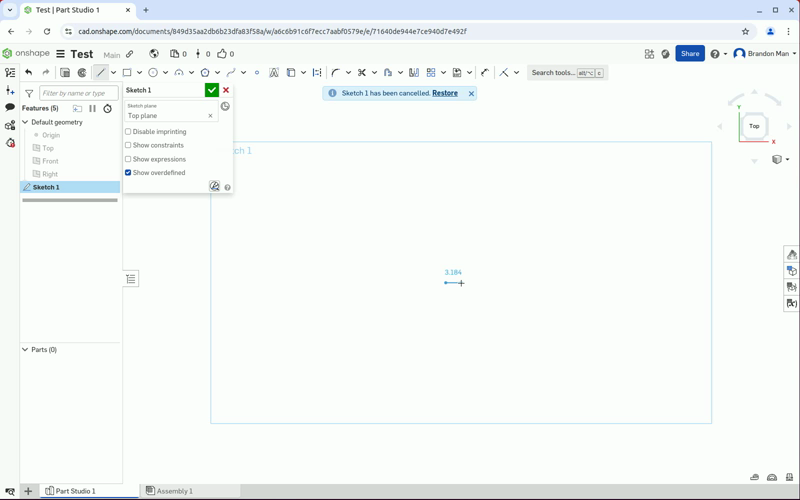
key_up(shift)
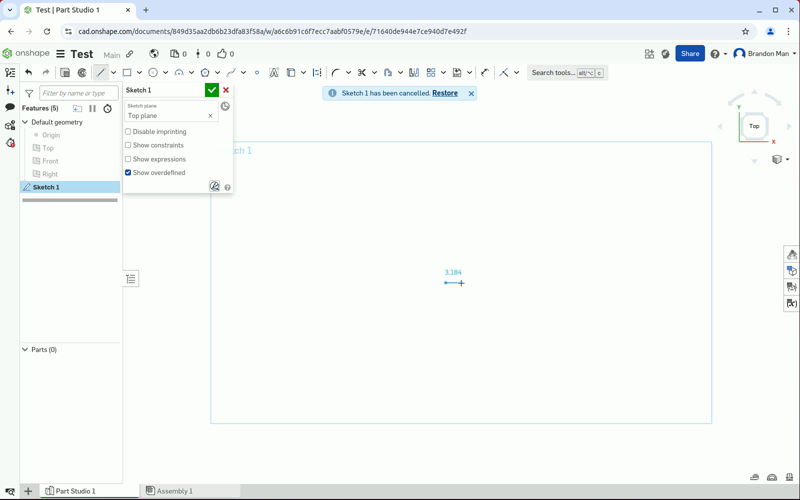
key_down(shift)
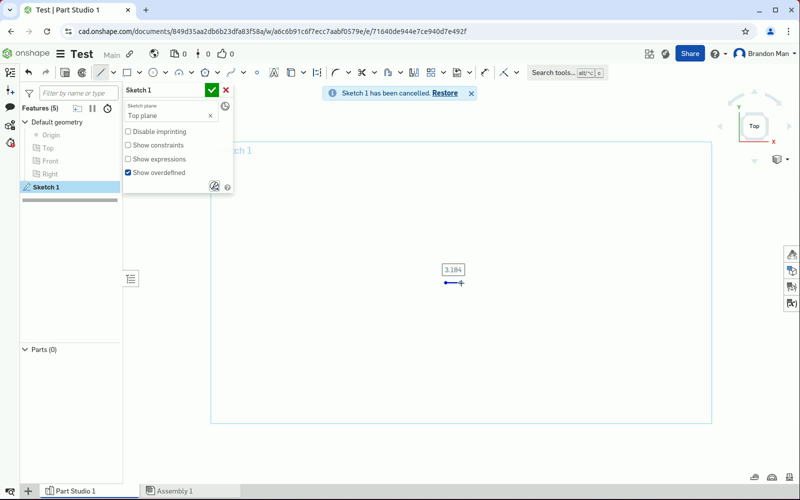
mouse_move(491, 282)
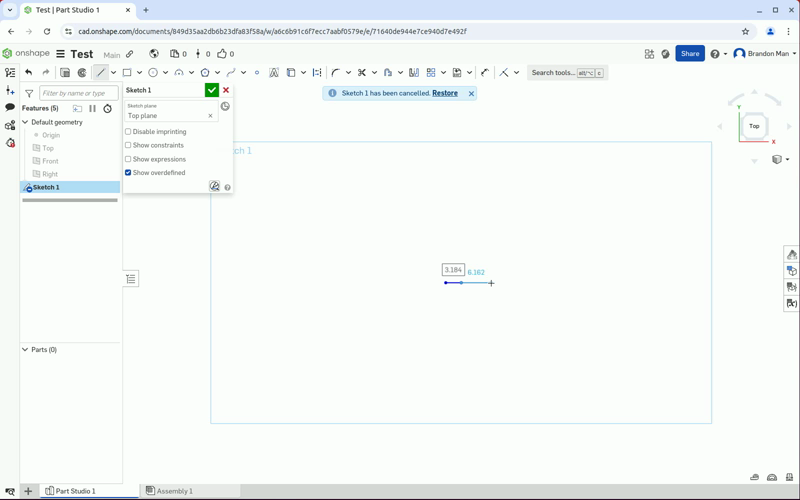
mouse_move(504, 282)
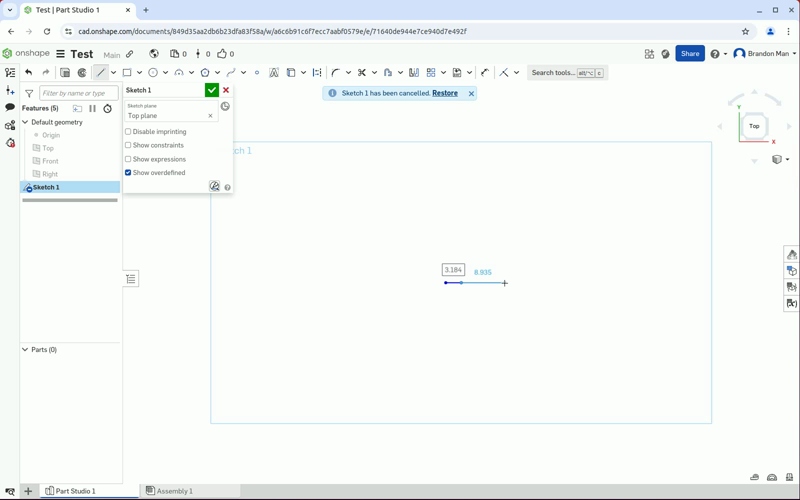
click(504, 282)
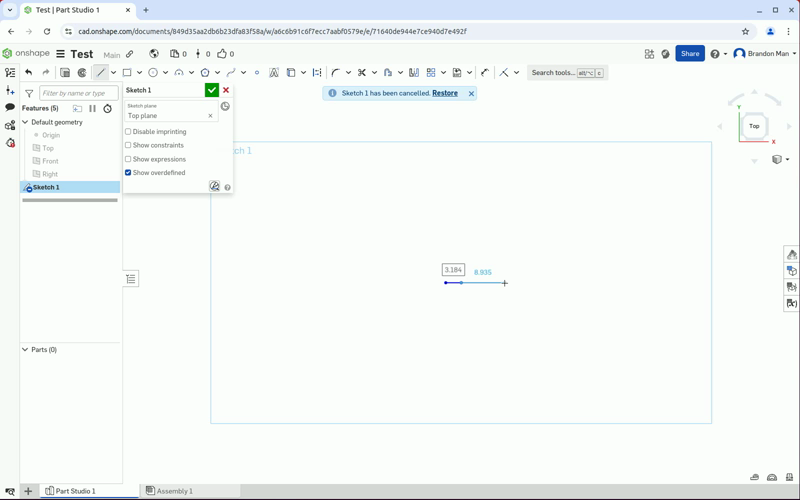
key_up(shift)
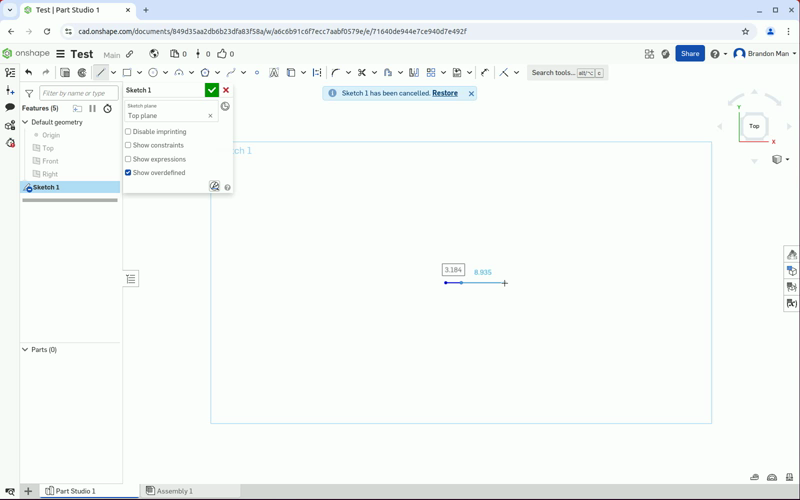
key_down(shift)
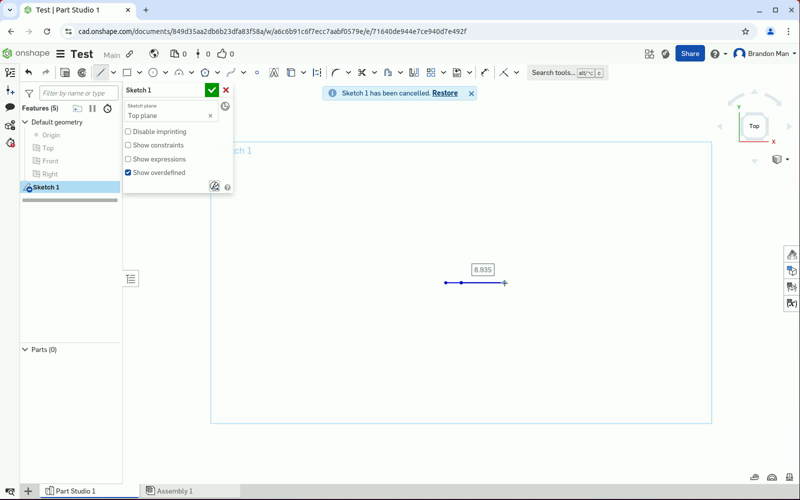
mouse_move(534, 282)
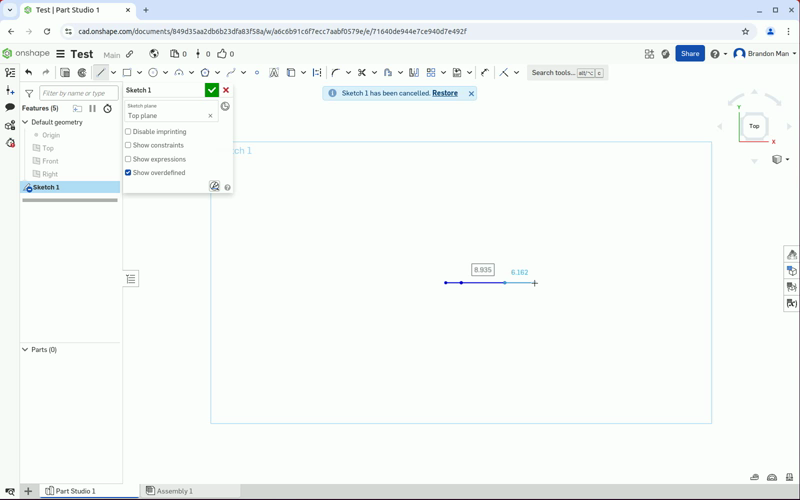
mouse_move(520, 282)
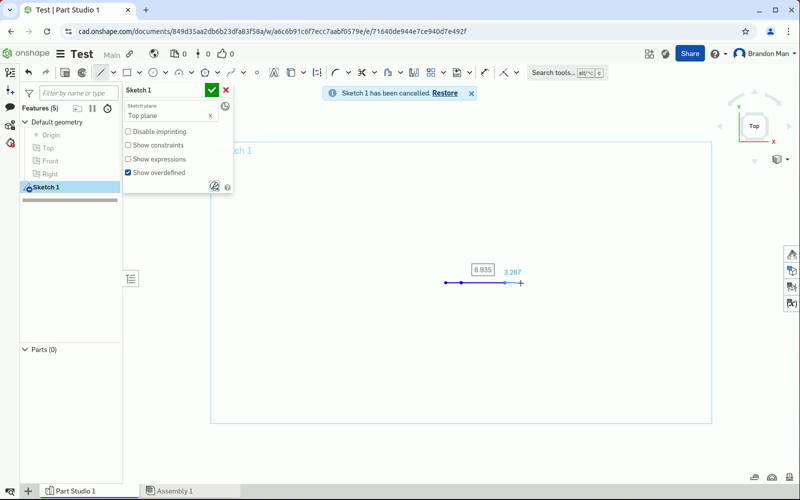
click(520, 282)
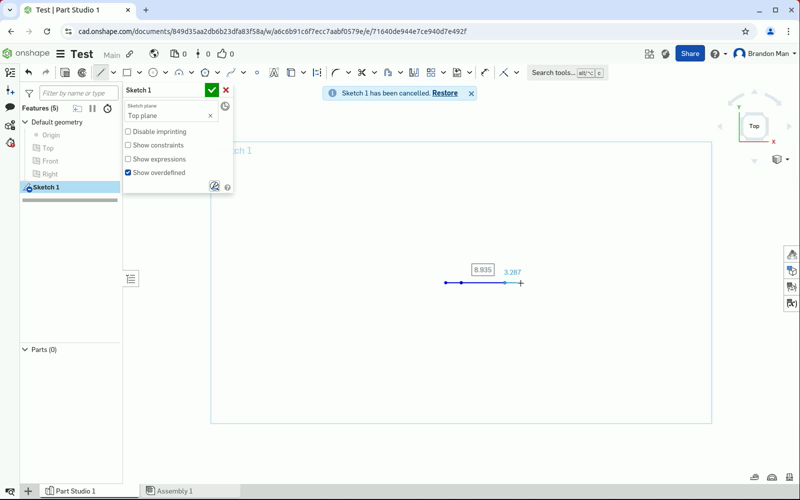
key_up(shift)
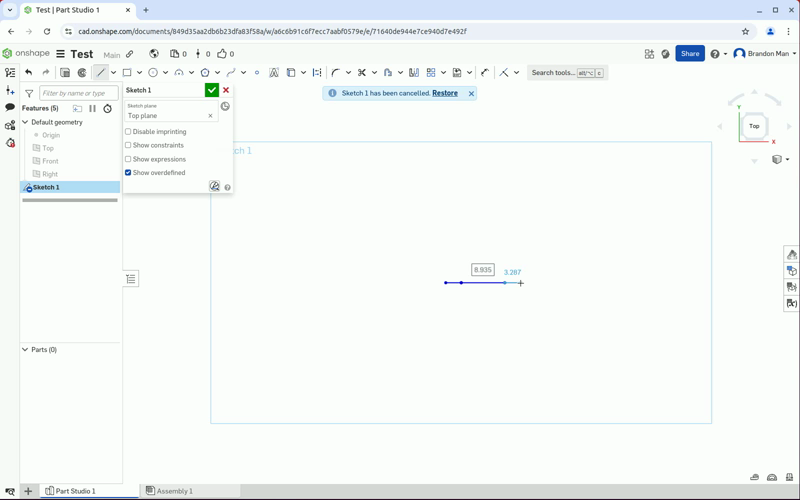
key_down(shift)
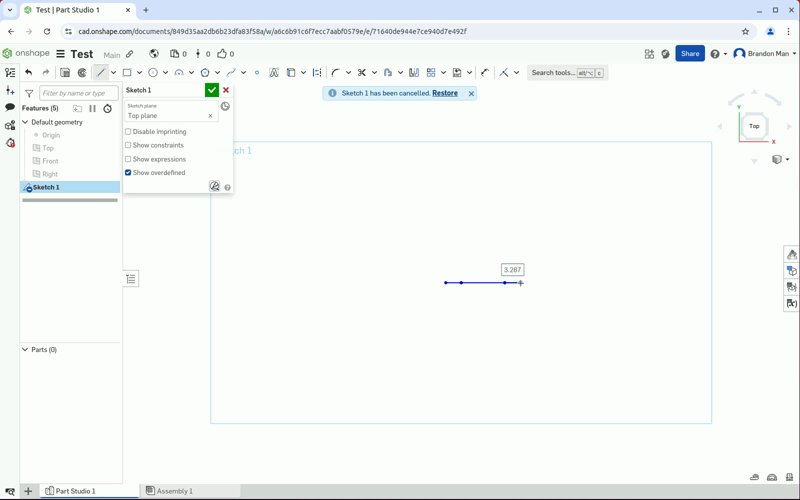
mouse_move(550, 282)
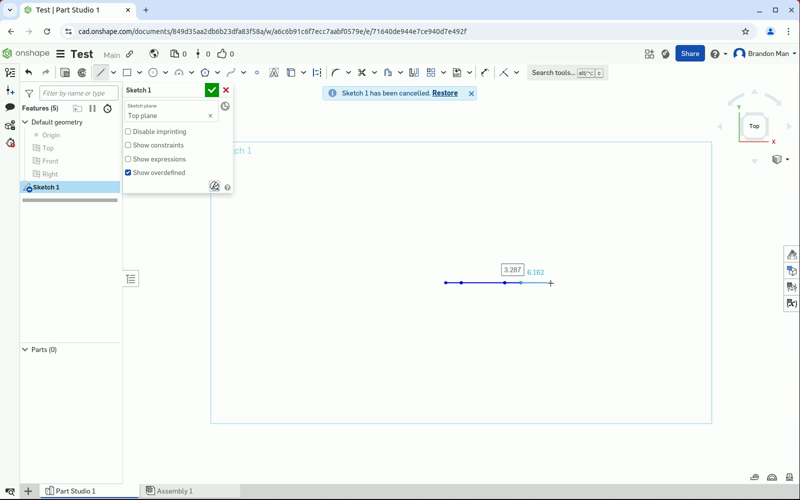
mouse_move(520, 246)
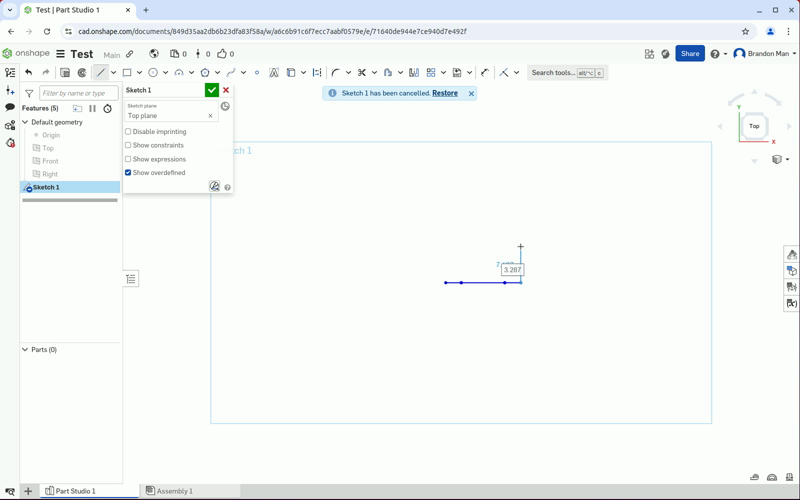
click(520, 246)
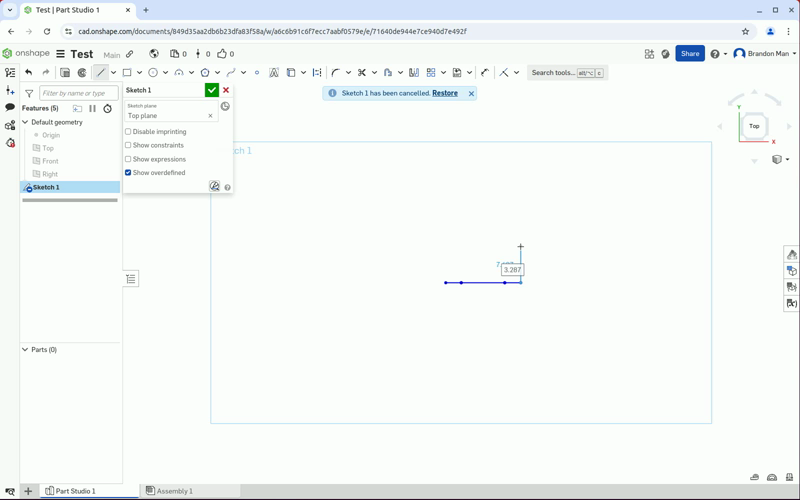
key_up(shift)
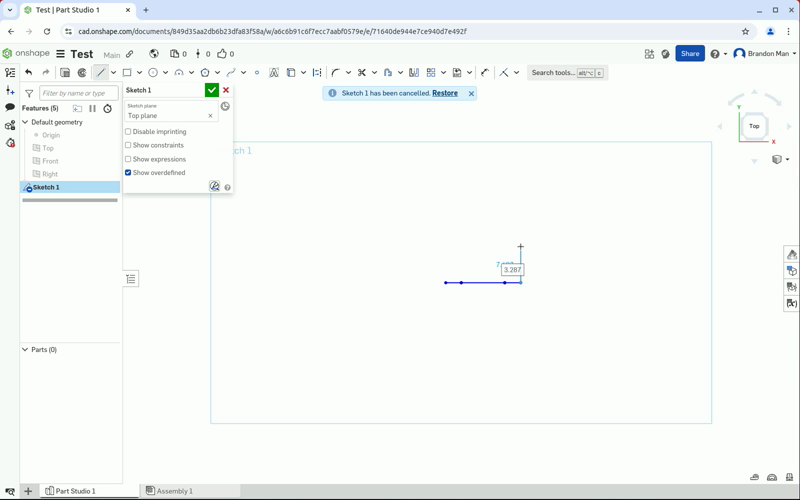
key_down(shift)
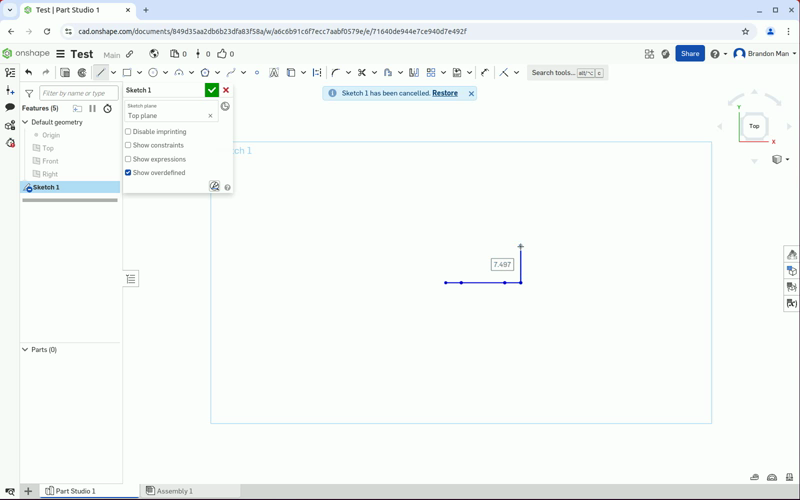
mouse_move(550, 246)
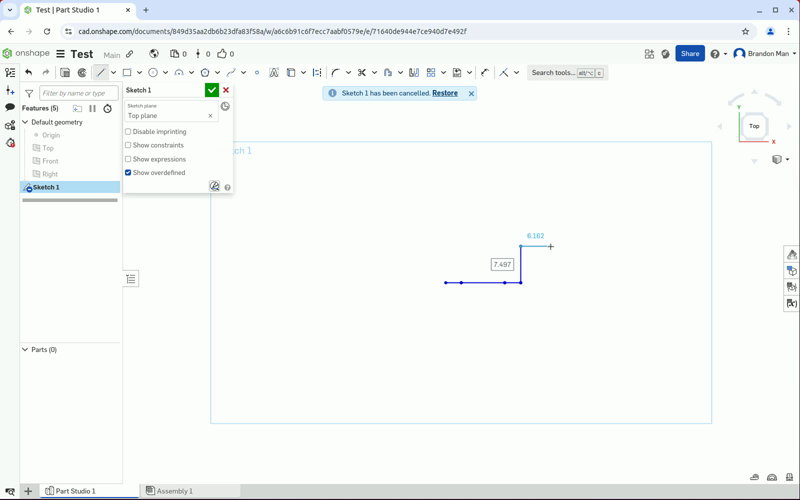
mouse_move(504, 246)
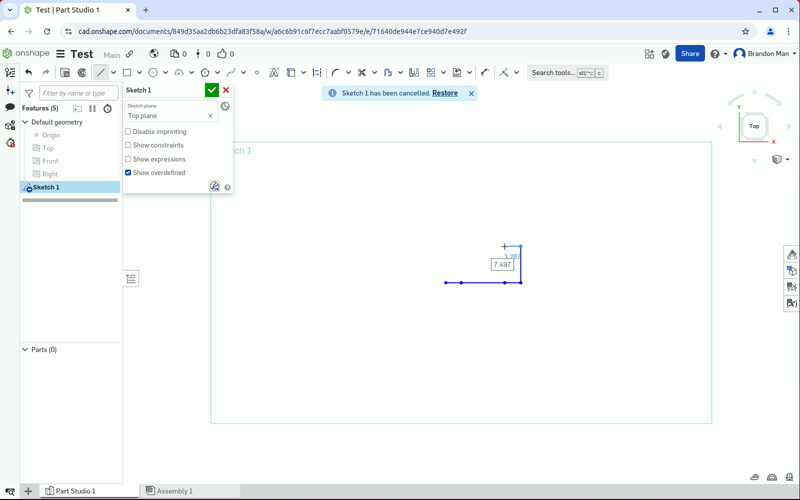
click(504, 246)
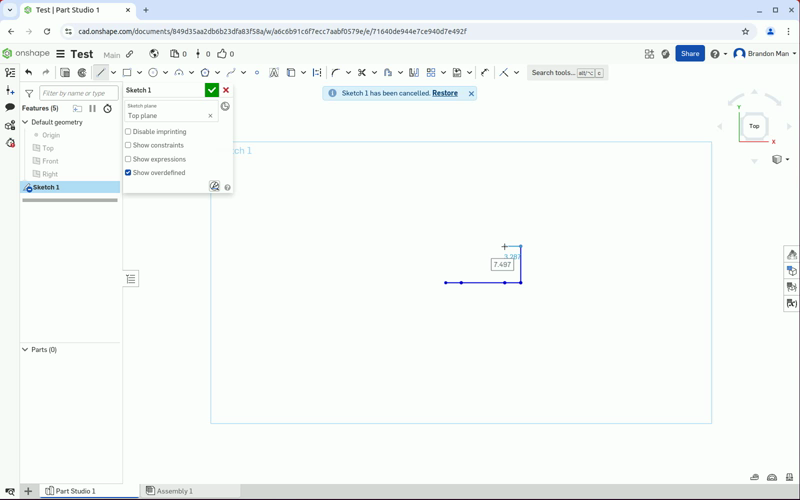
key_up(shift)
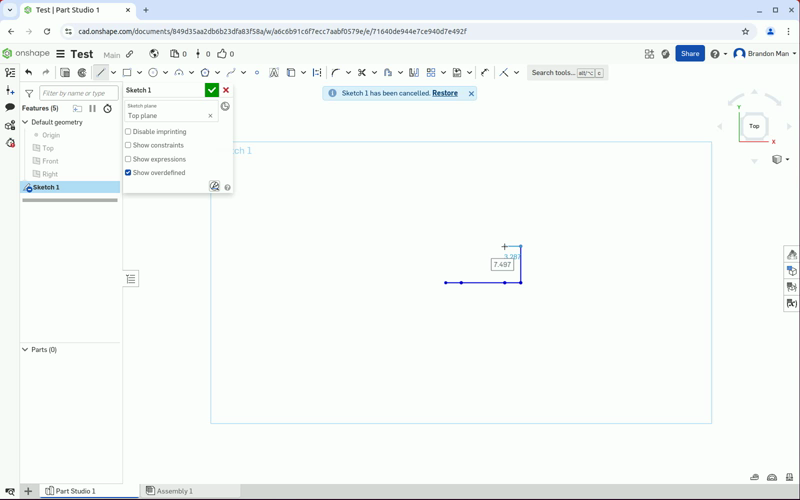
key_down(shift)
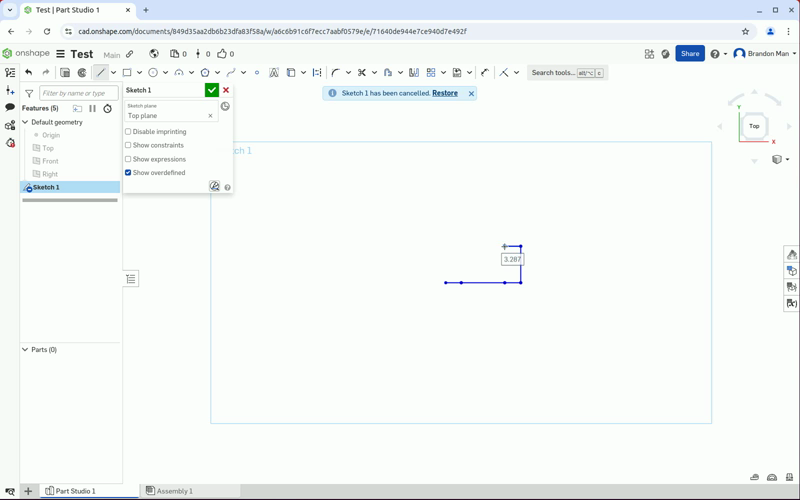
mouse_move(534, 246)
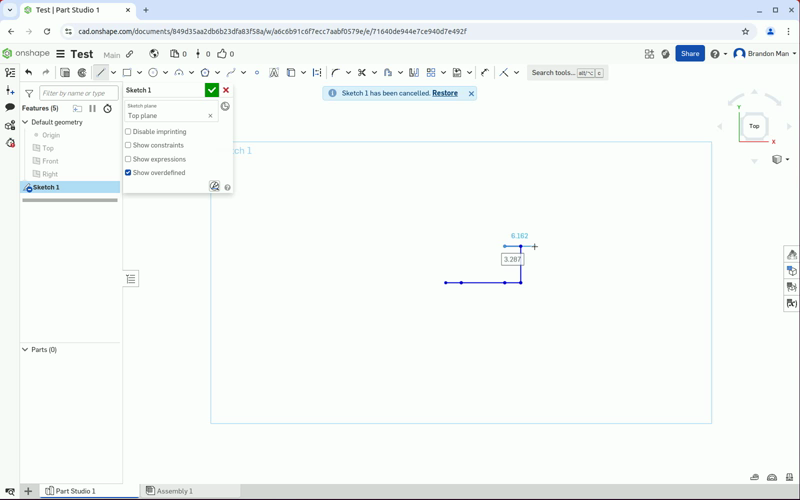
mouse_move(504, 258)
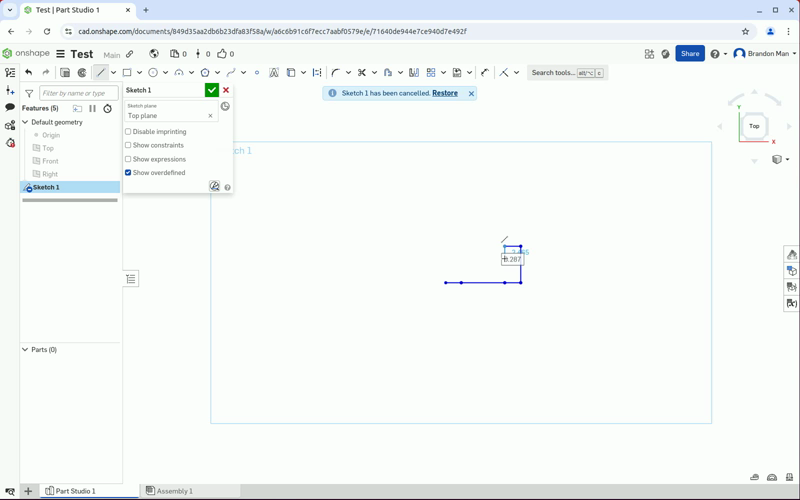
click(504, 258)
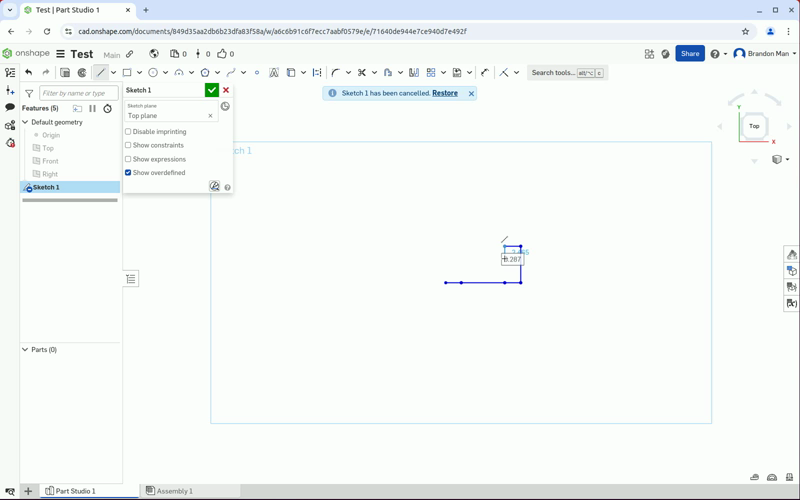
key_up(shift)
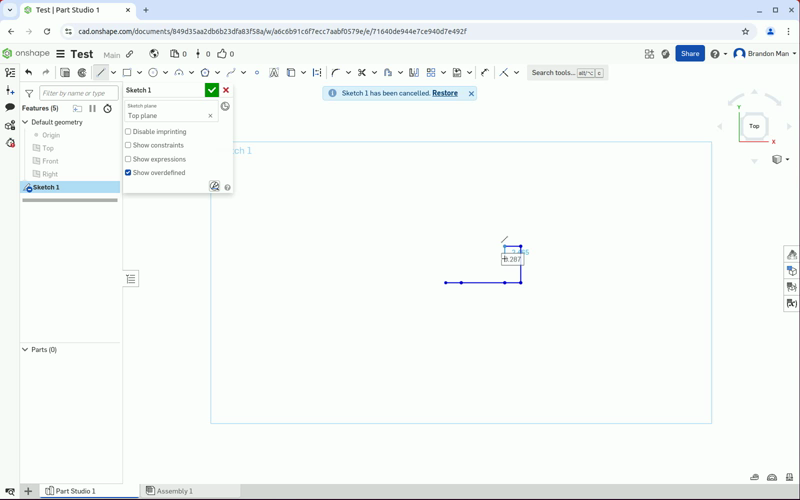
key_down(shift)
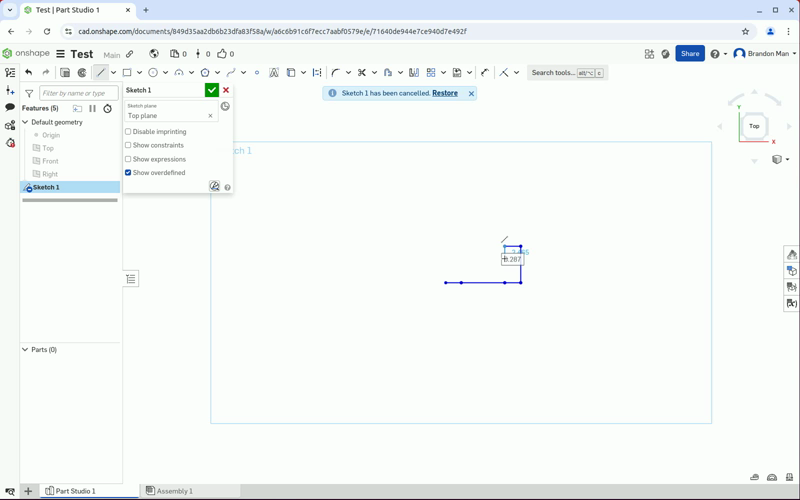
mouse_move(534, 258)
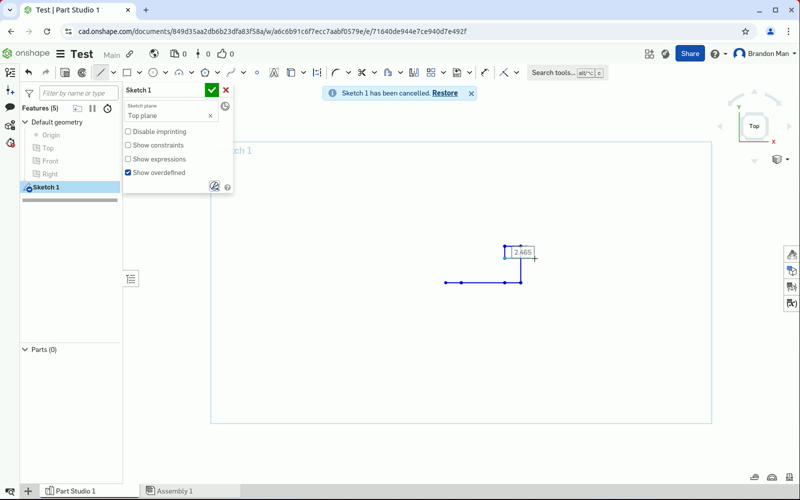
mouse_move(461, 258)
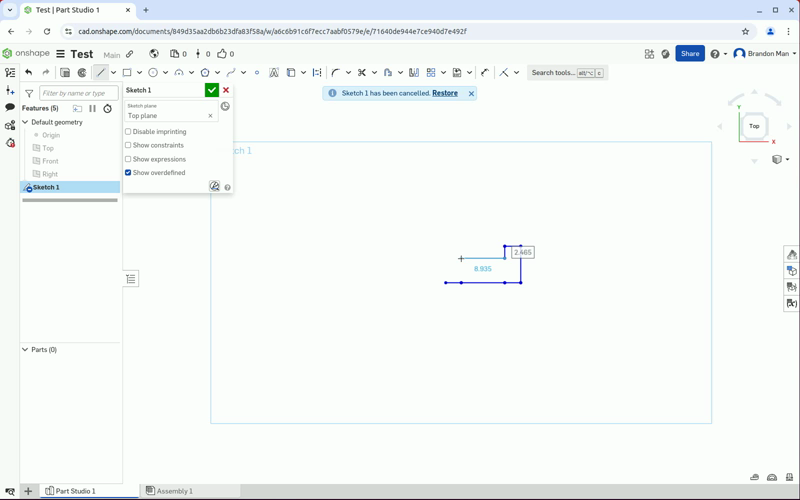
click(461, 258)
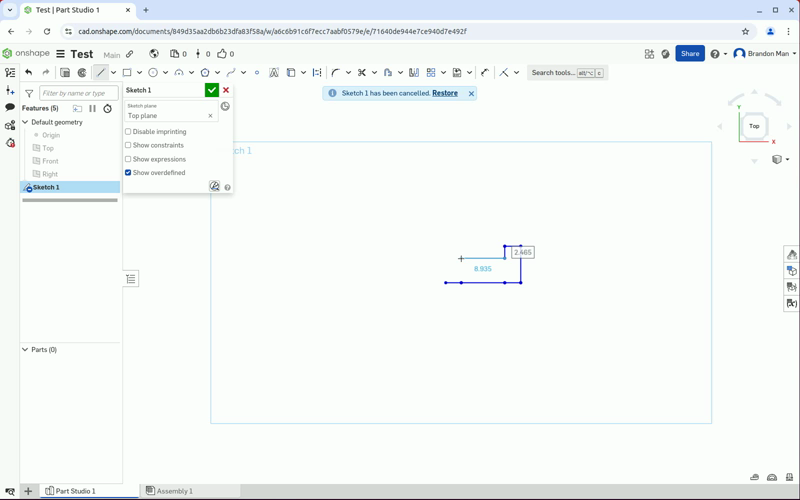
key_up(shift)
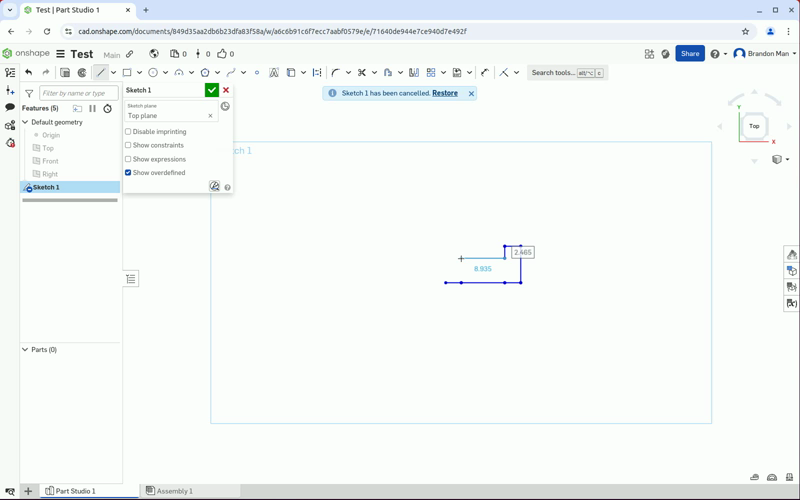
key_down(shift)
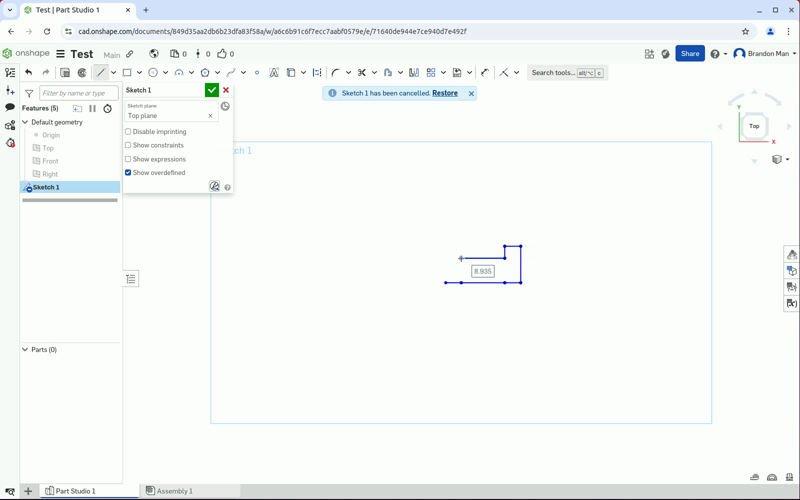
mouse_move(491, 258)
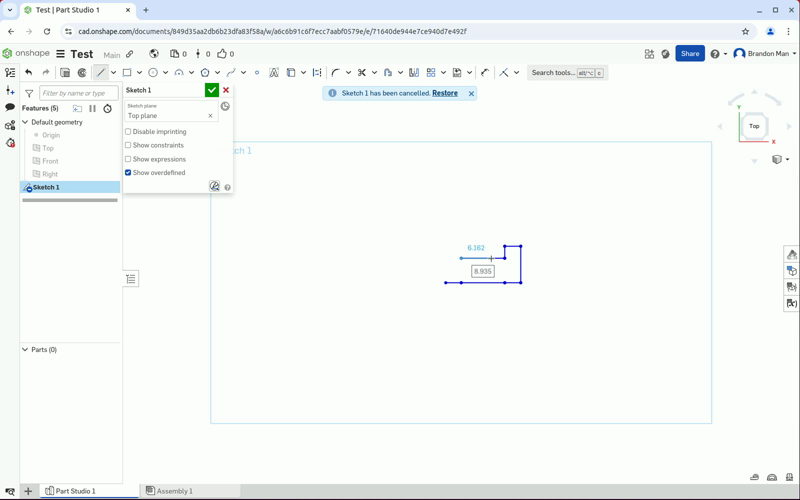
mouse_move(461, 246)
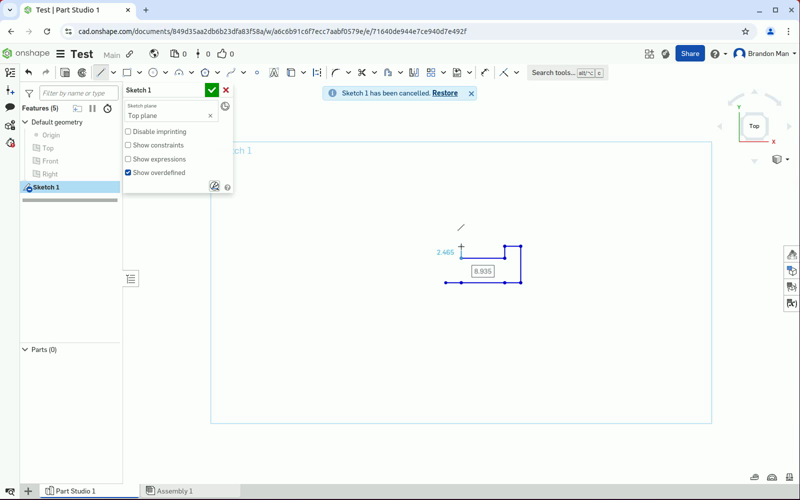
click(461, 246)
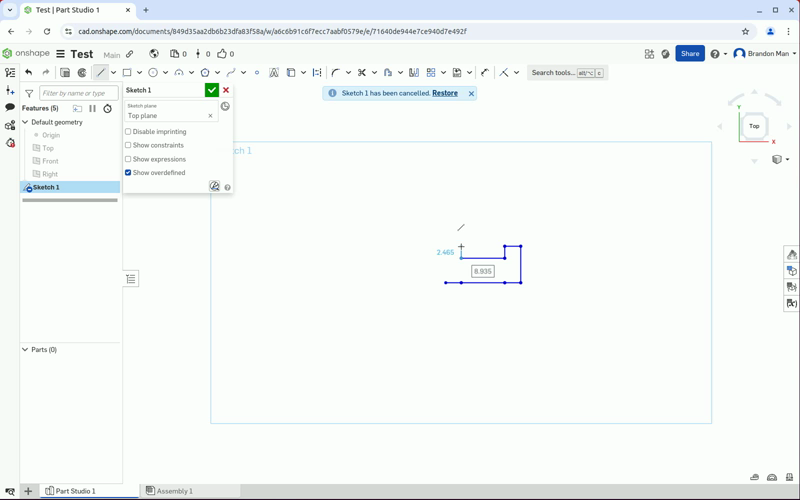
key_up(shift)
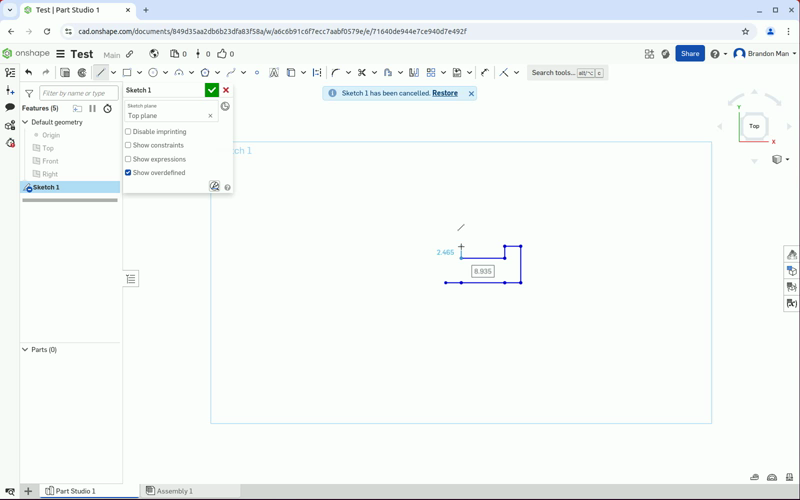
key_down(shift)
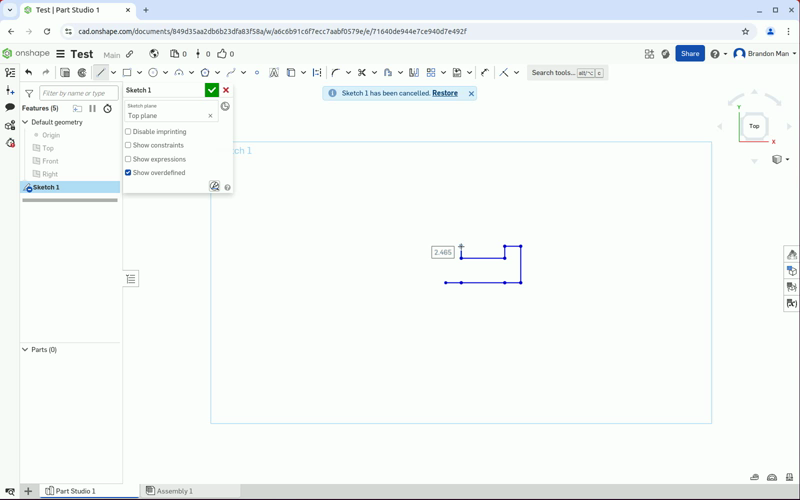
mouse_move(491, 246)
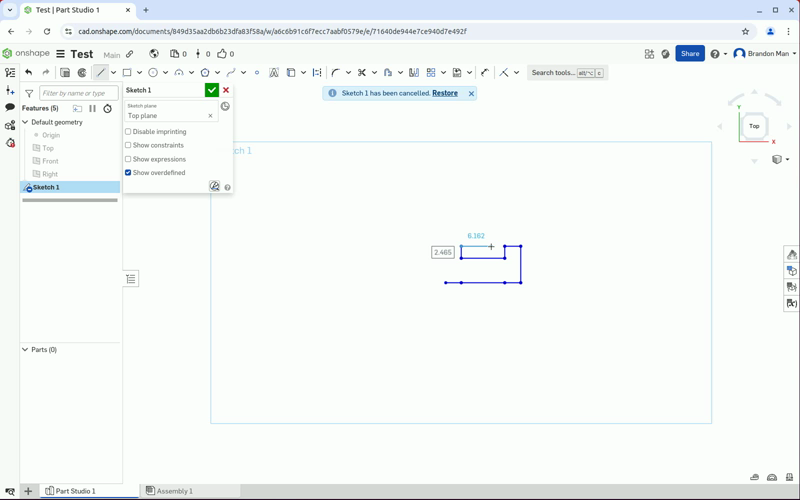
mouse_move(445, 246)
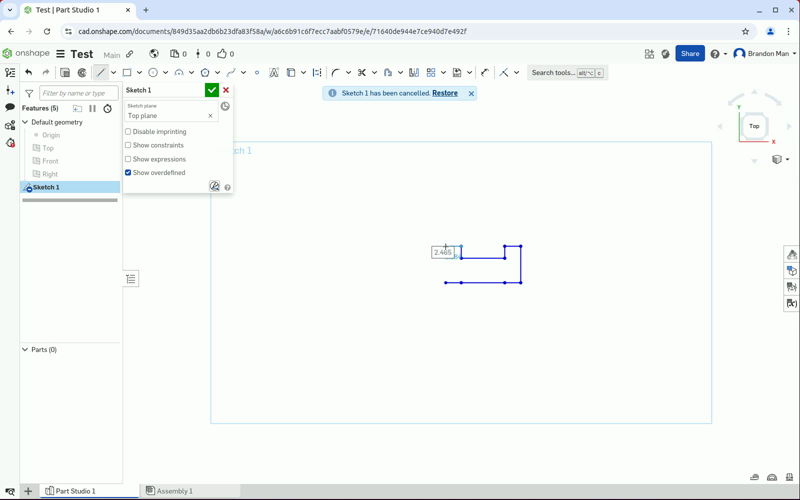
click(445, 246)
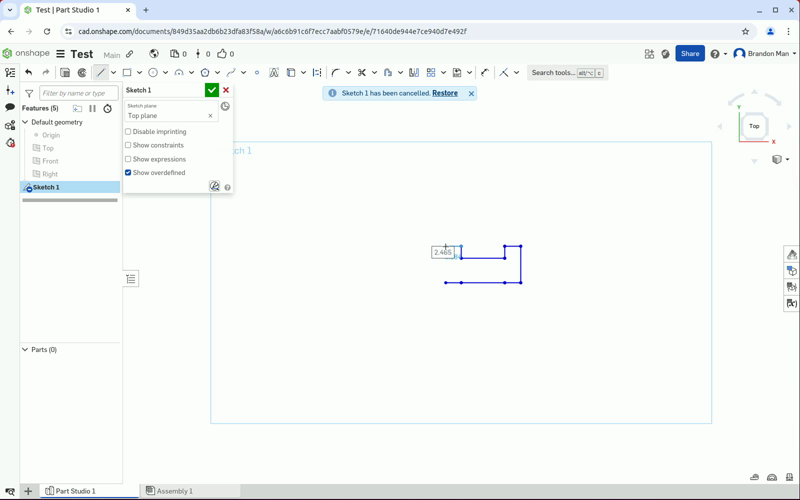
key_up(shift)
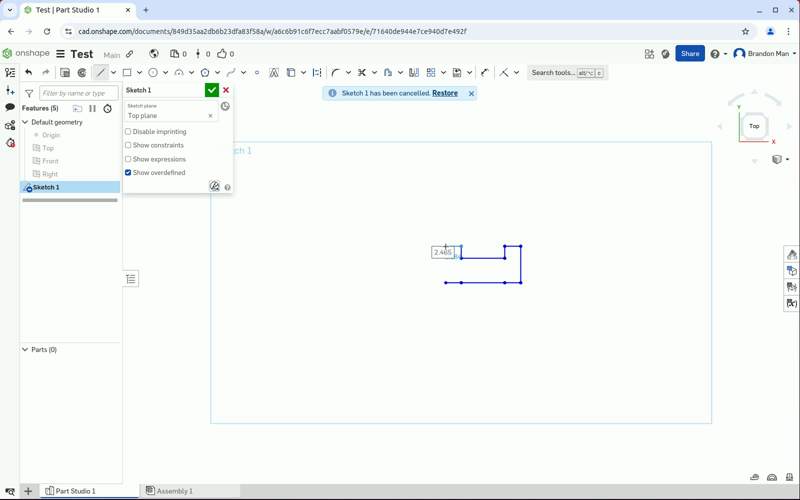
mouse_move(475, 246)
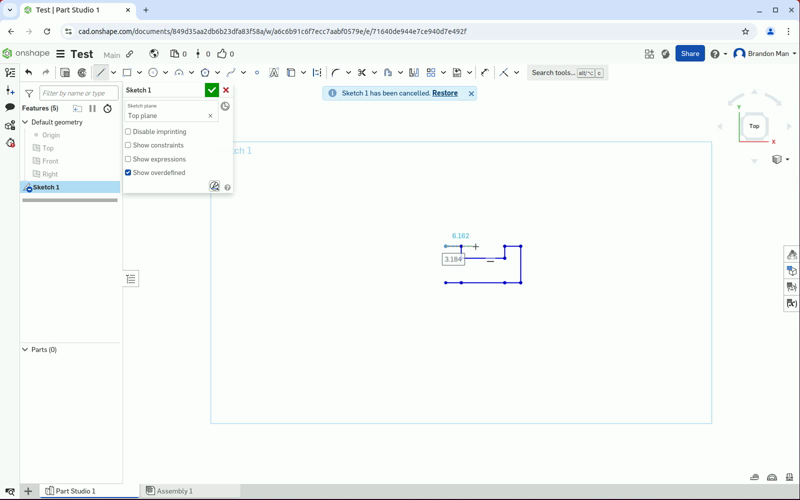
key_down(shift)
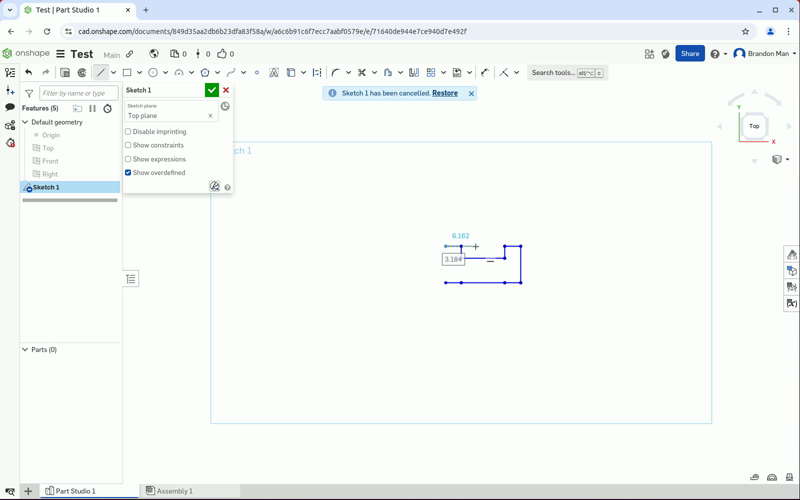
mouse_move(445, 282)
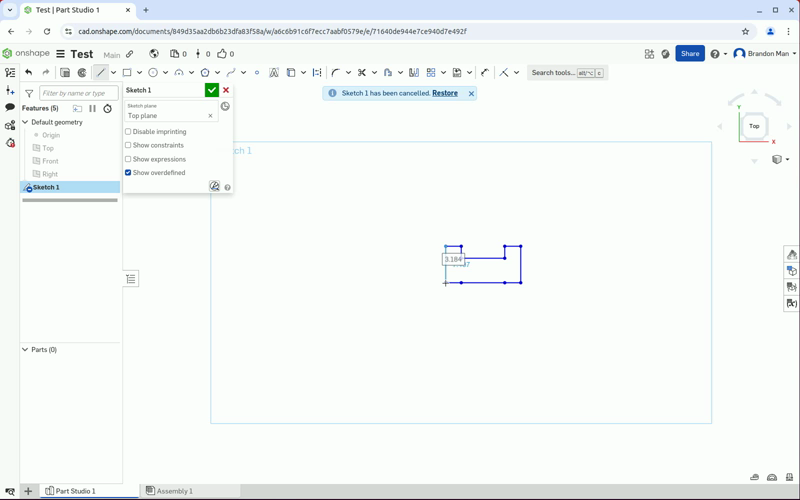
key_up(shift)
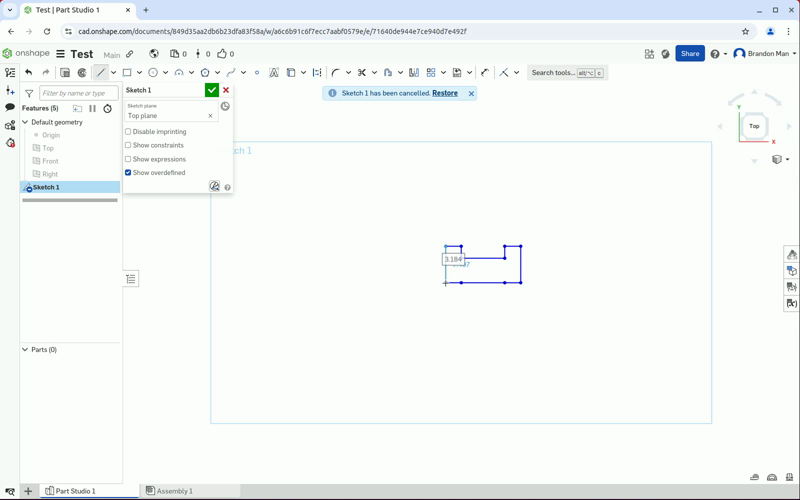
click(445, 282)
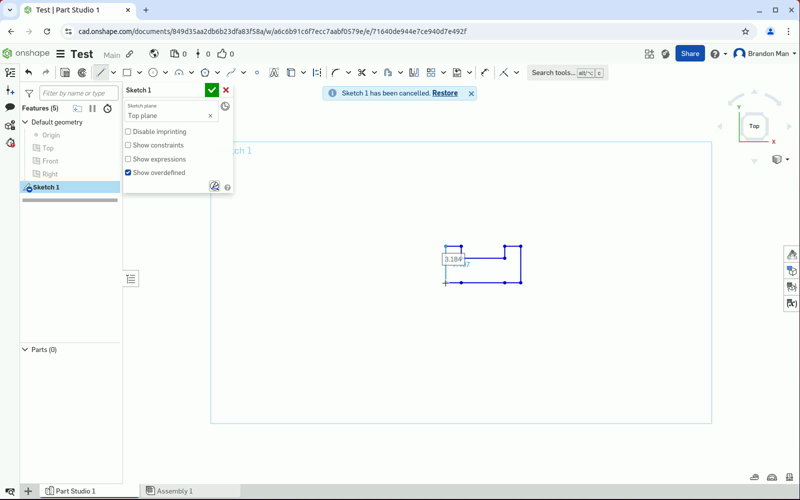
key(esc)
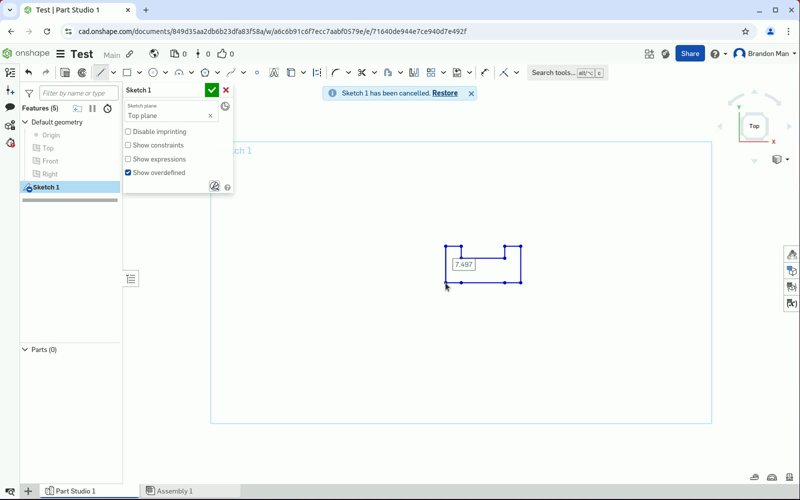
mouse_move(476, 279)
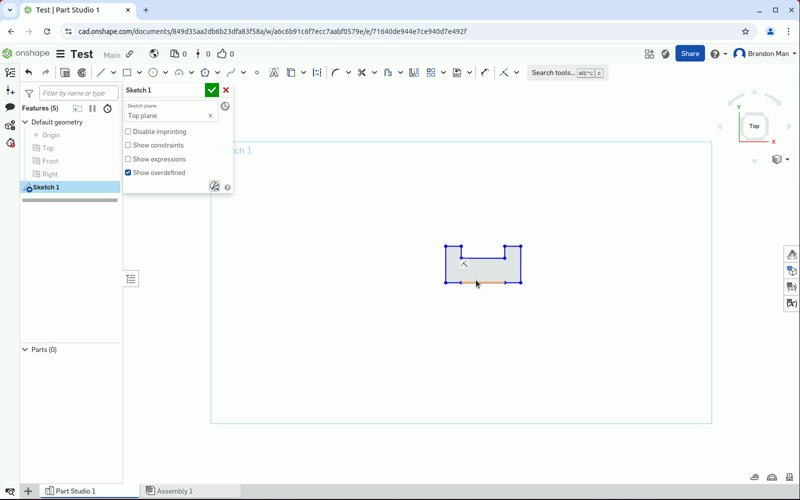
click(476, 279)
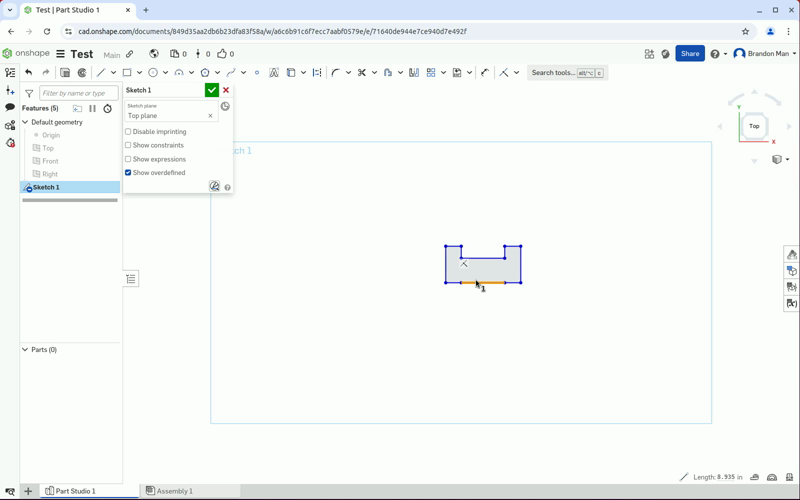
mouse_move(73, 352)
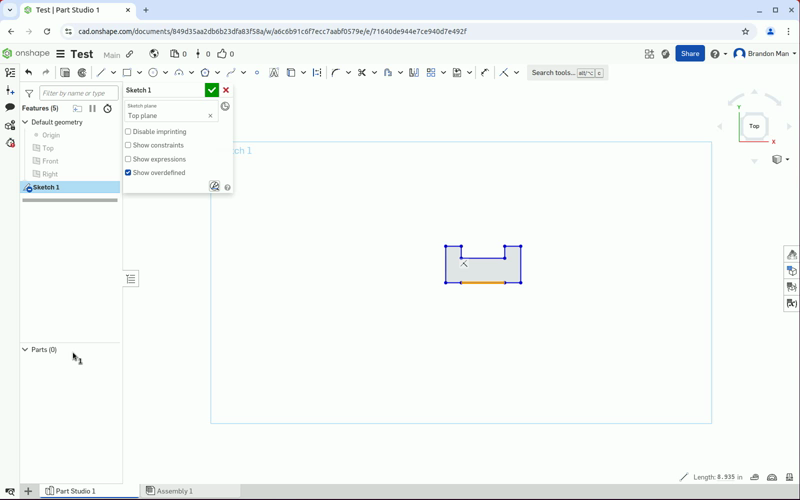
key(shift+y)
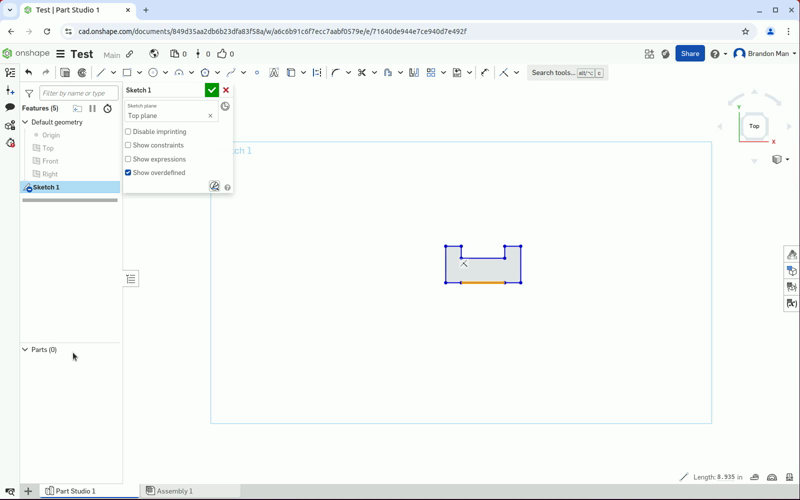
key(shift+e)
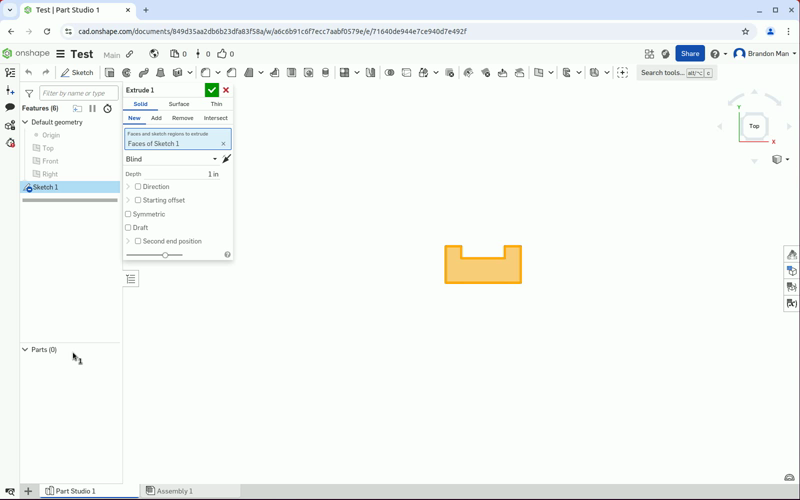
mouse_move(143, 106)
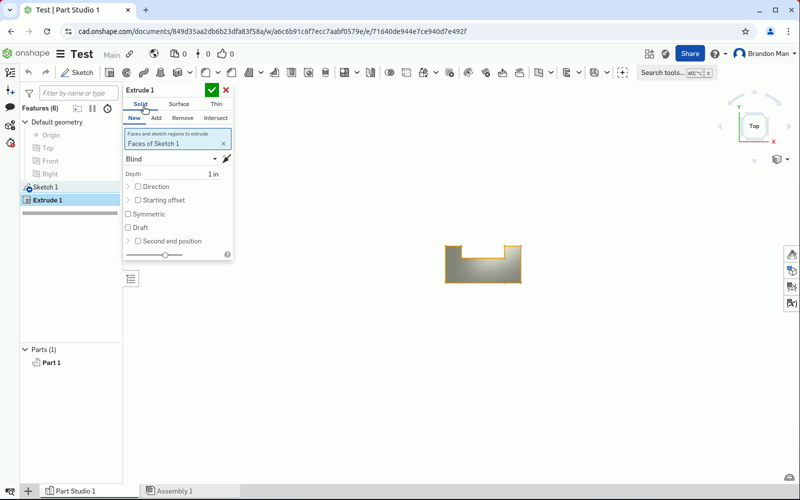
click(143, 106)
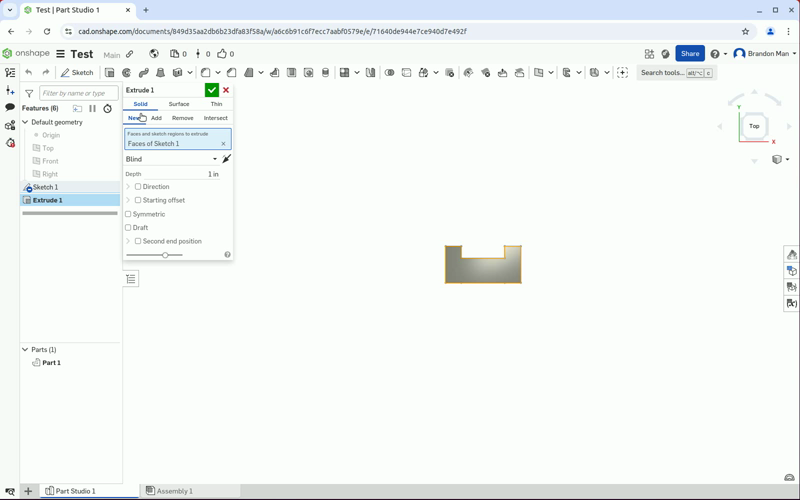
mouse_move(137, 120)
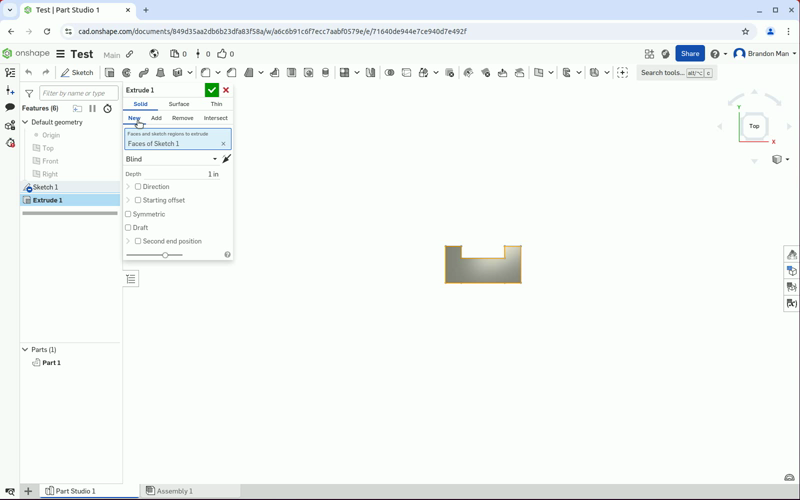
click(137, 120)
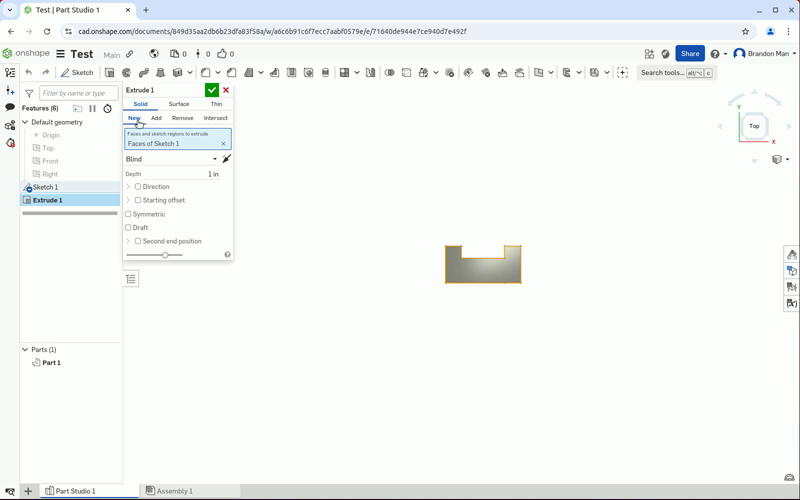
key(tab, 4)
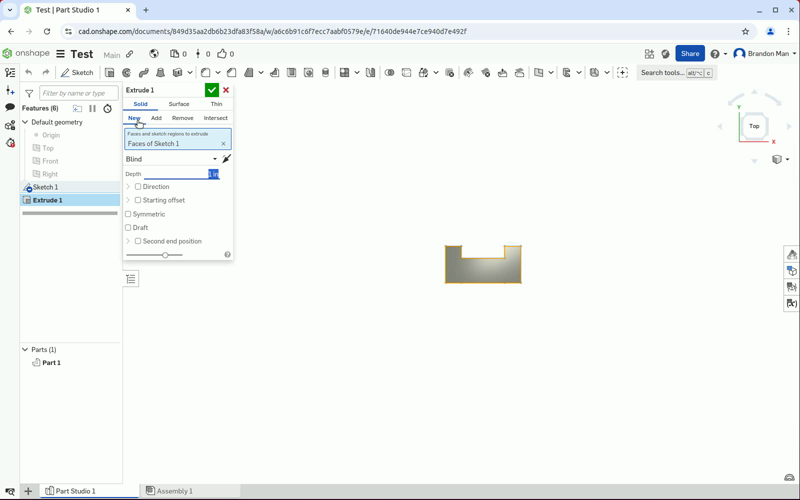
text(12.276)
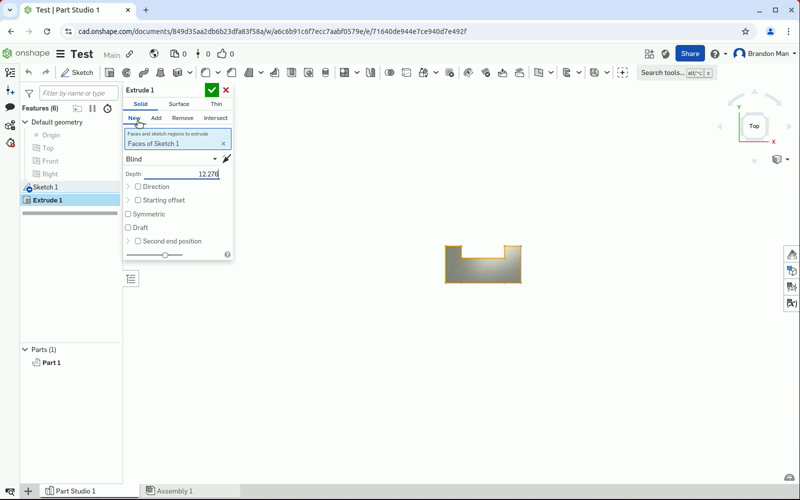
key(enter)
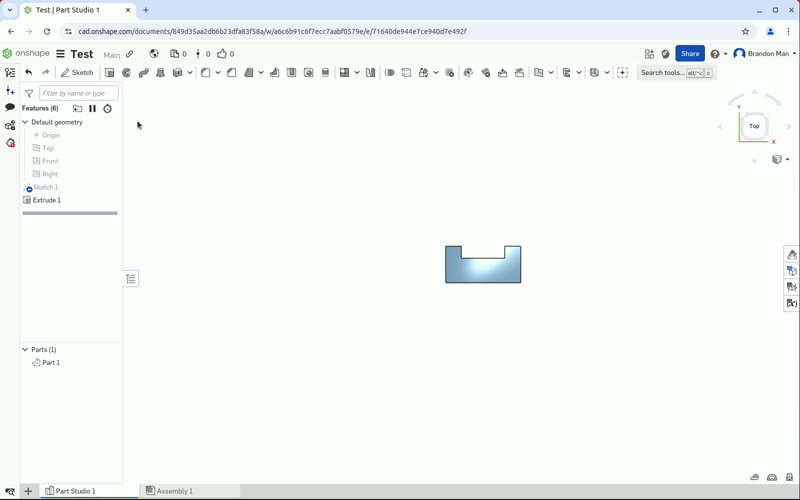
key(shift+h)
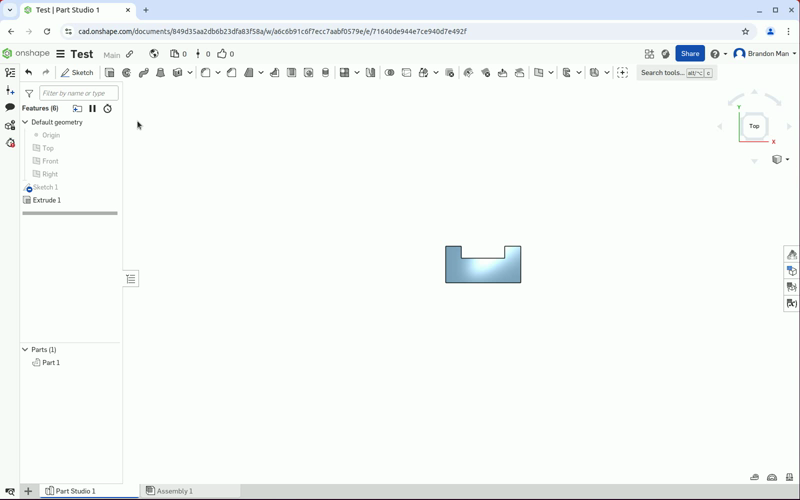
key(shift+h)
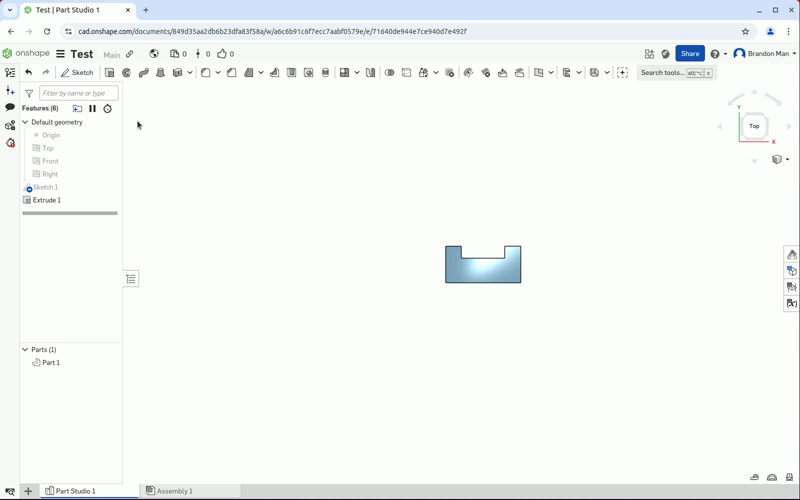
mouse_move(73, 189)
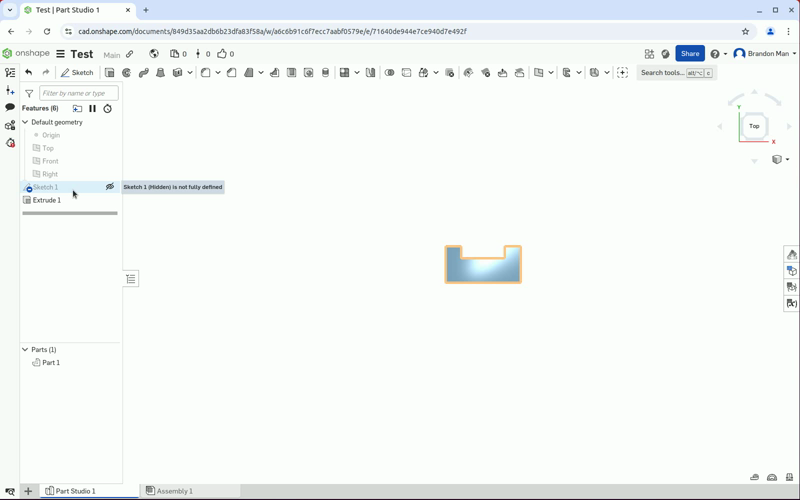
click(73, 189)
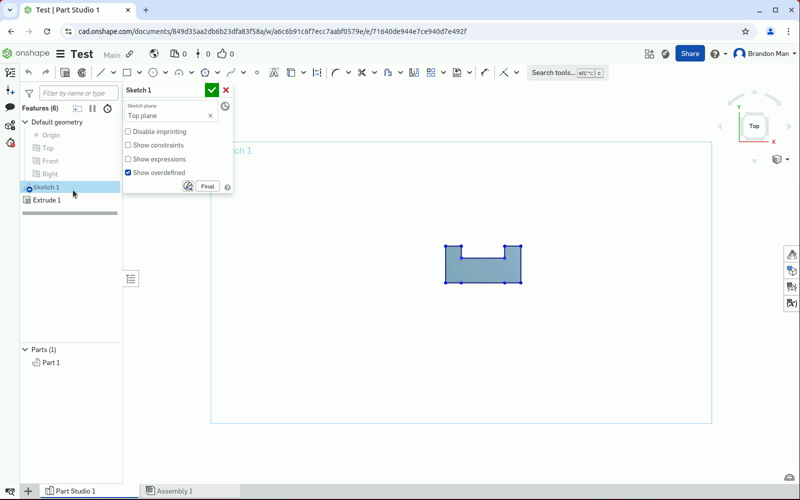
mouse_move(229, 92)
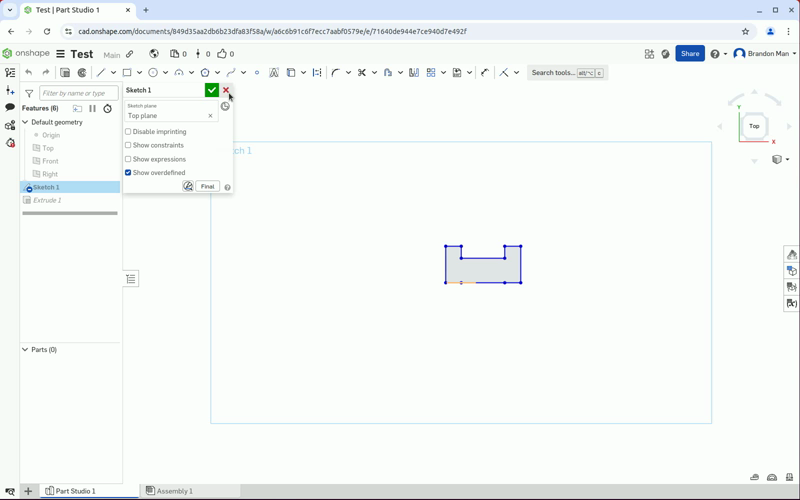
click(229, 92)
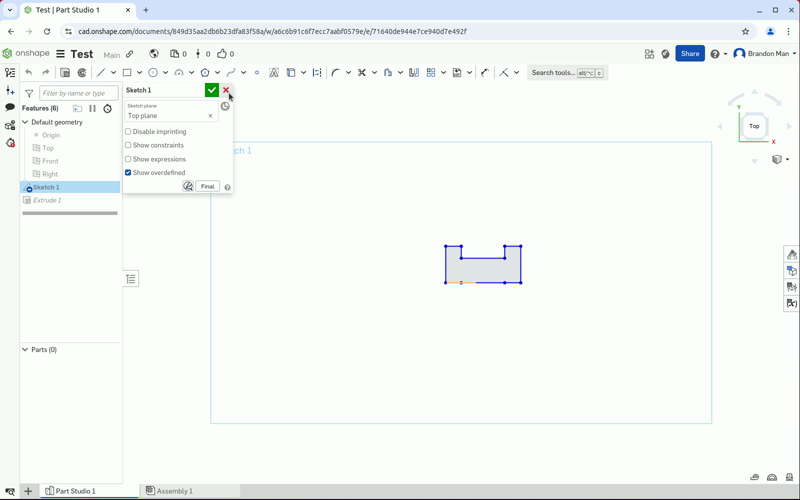
key(shift+s)
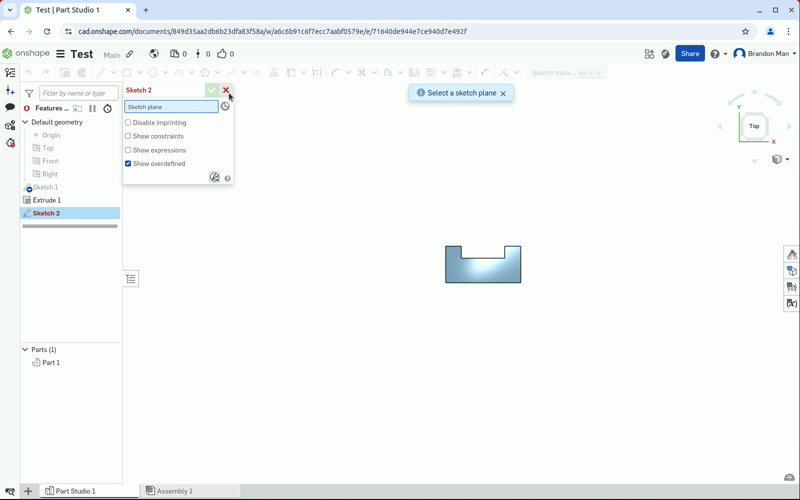
mouse_move(73, 150)
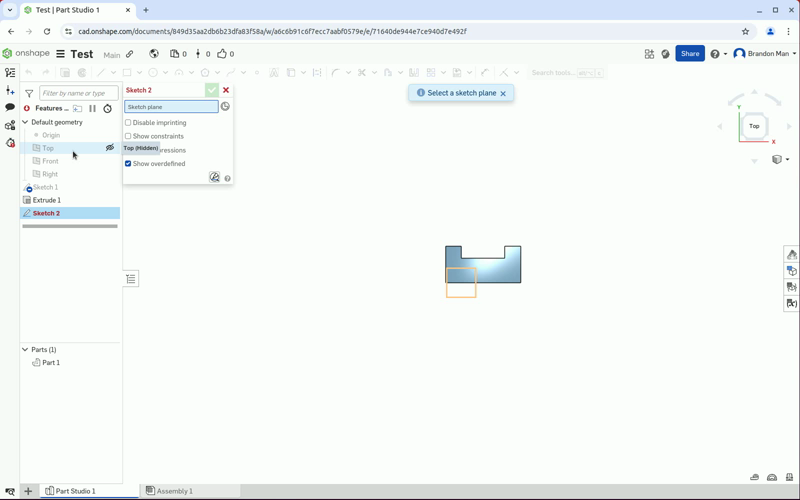
click(73, 150)
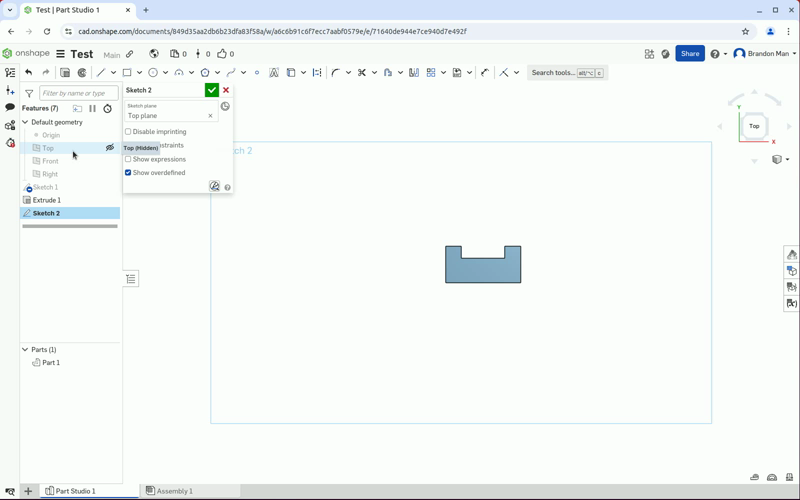
mouse_move(73, 352)
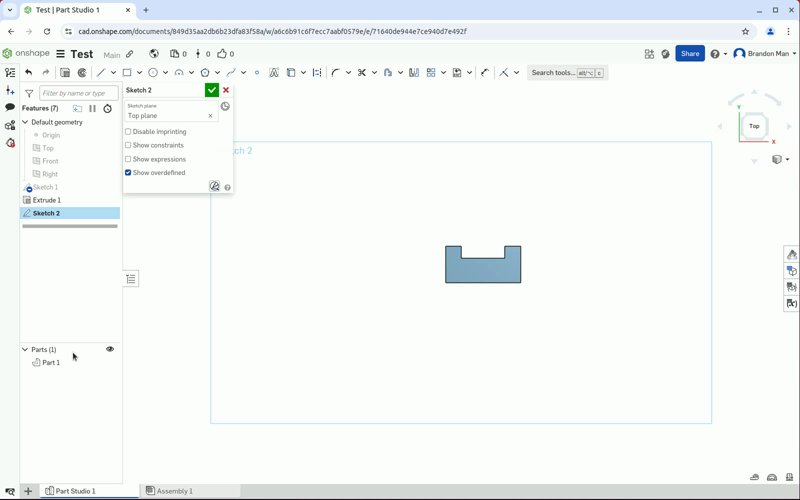
key(y)
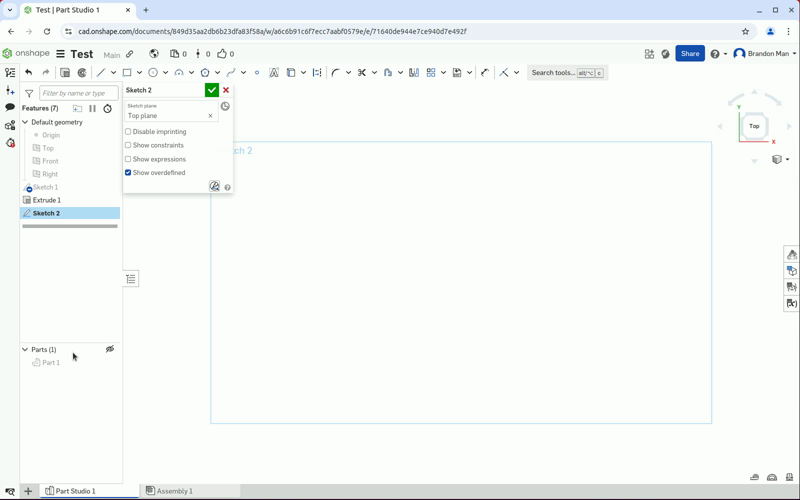
key(l)
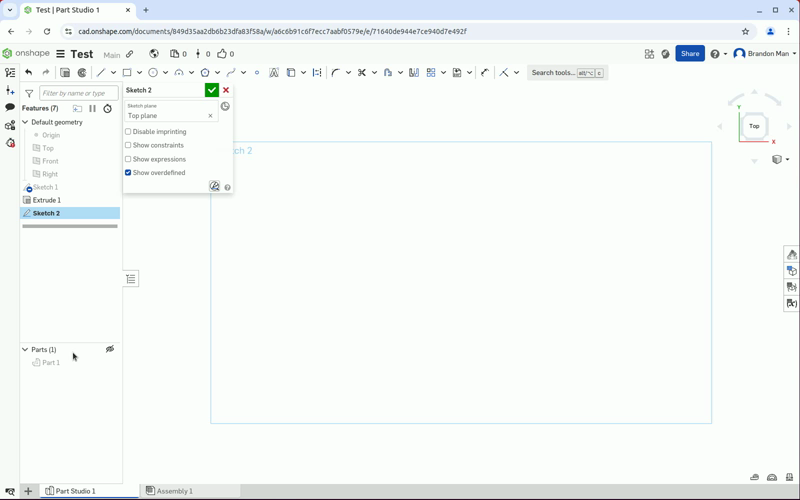
key_down(shift)
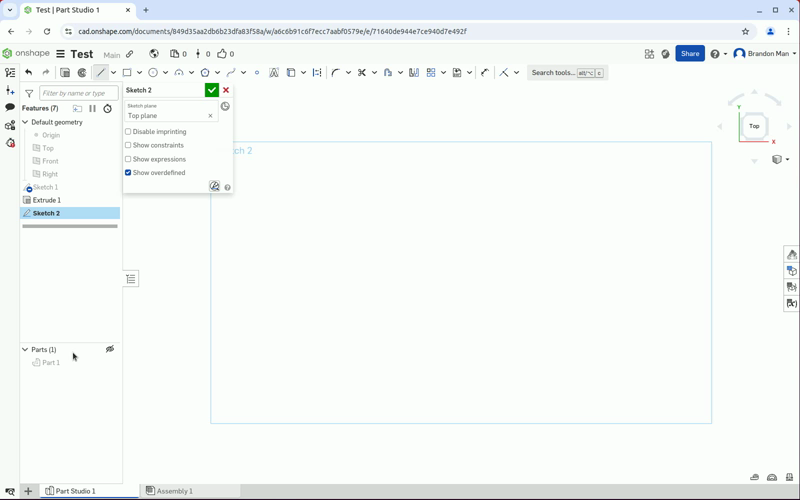
mouse_move(460, 356)
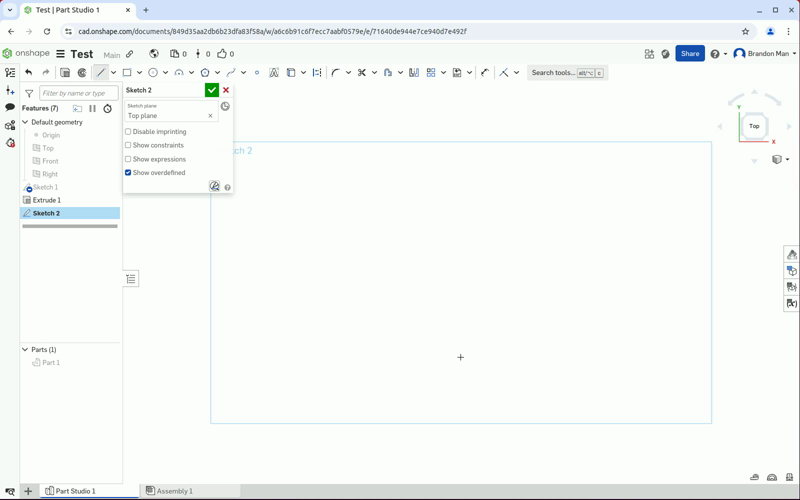
click(460, 356)
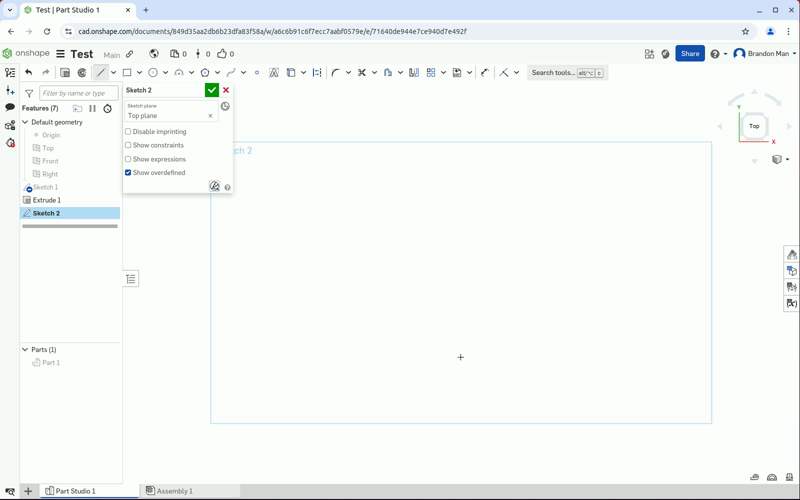
key_up(shift)
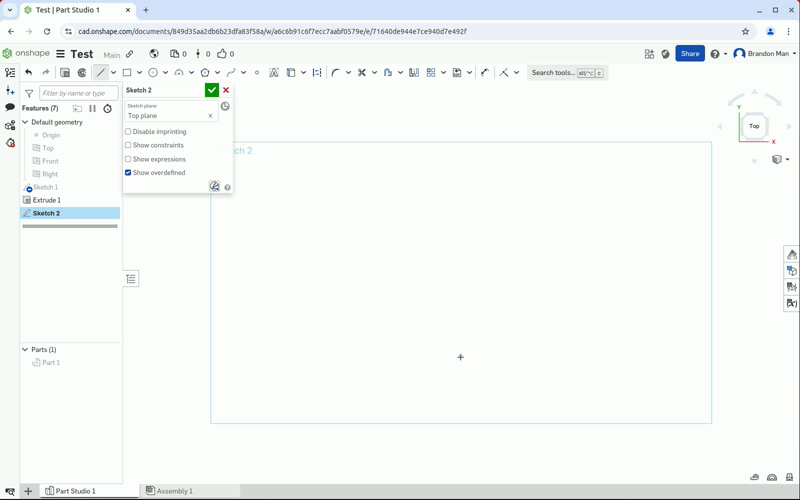
key_down(shift)
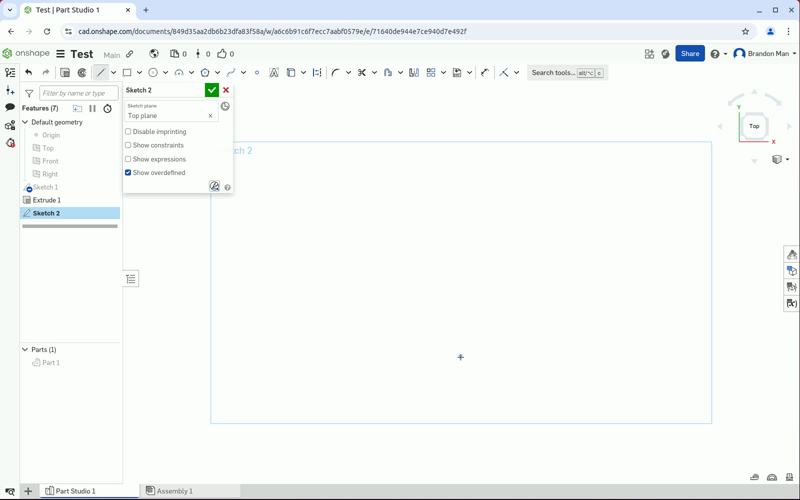
mouse_move(490, 356)
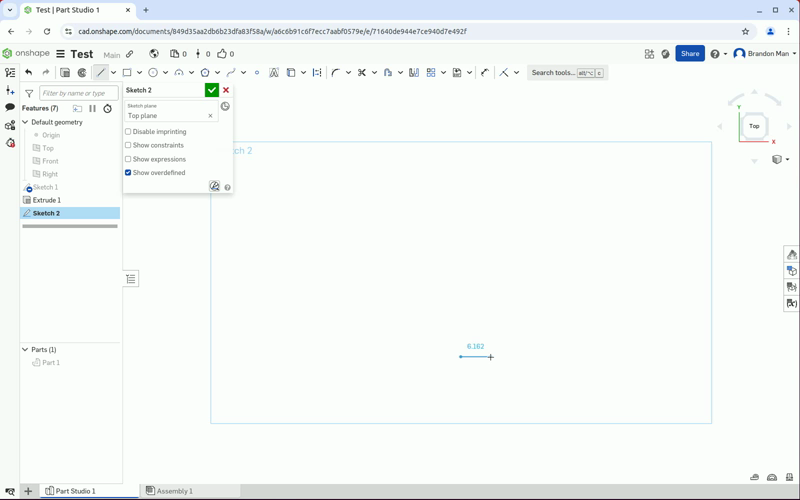
mouse_move(468, 370)
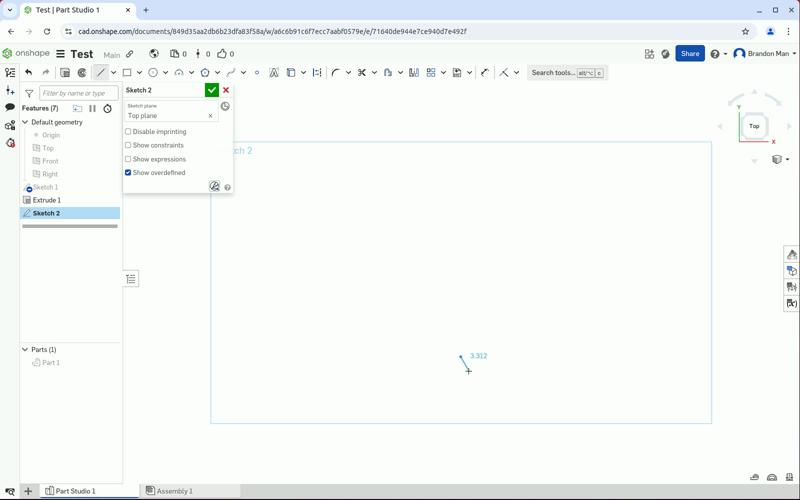
click(468, 370)
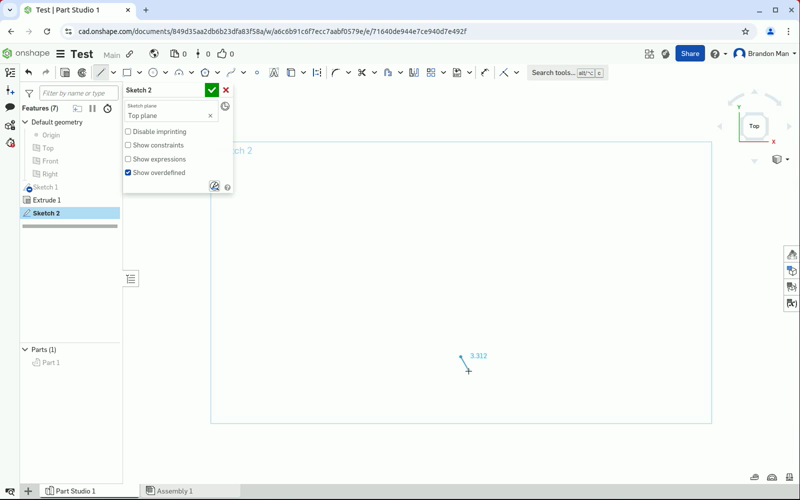
key_up(shift)
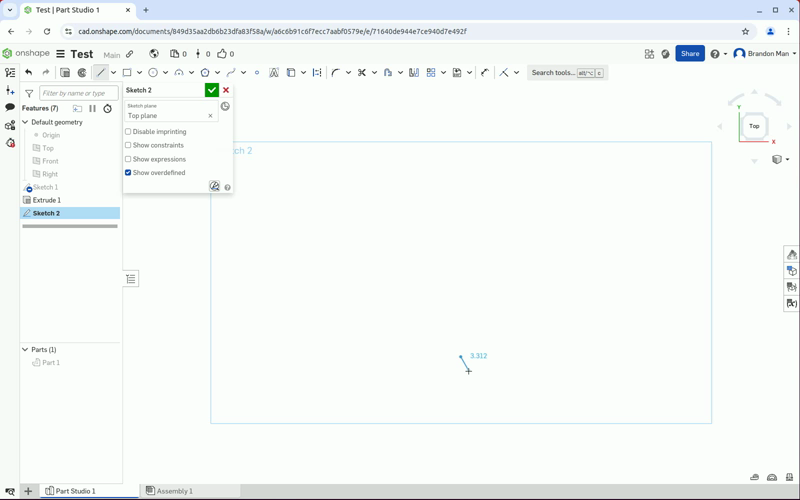
key_down(shift)
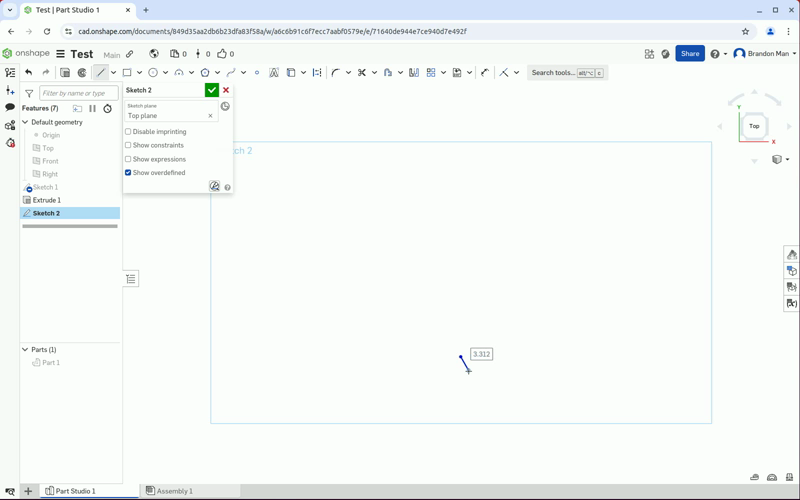
mouse_move(498, 370)
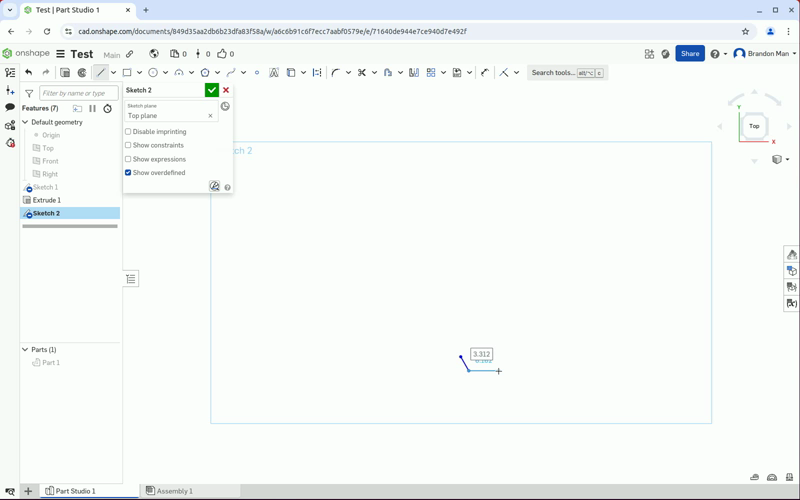
mouse_move(496, 370)
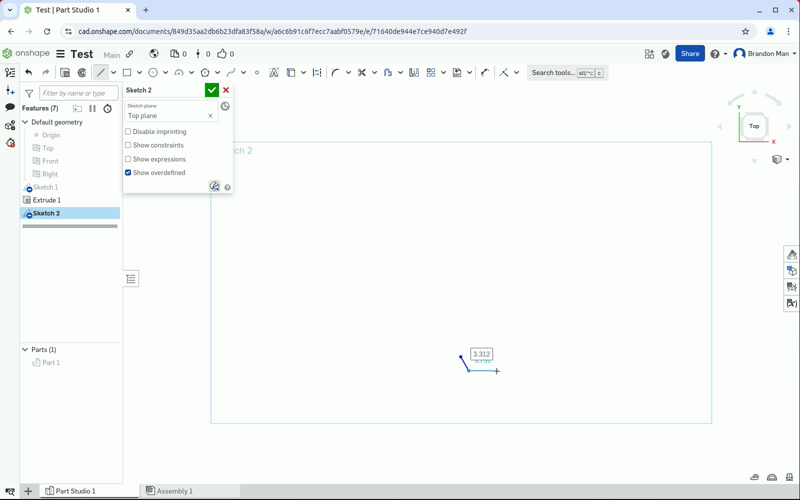
click(496, 370)
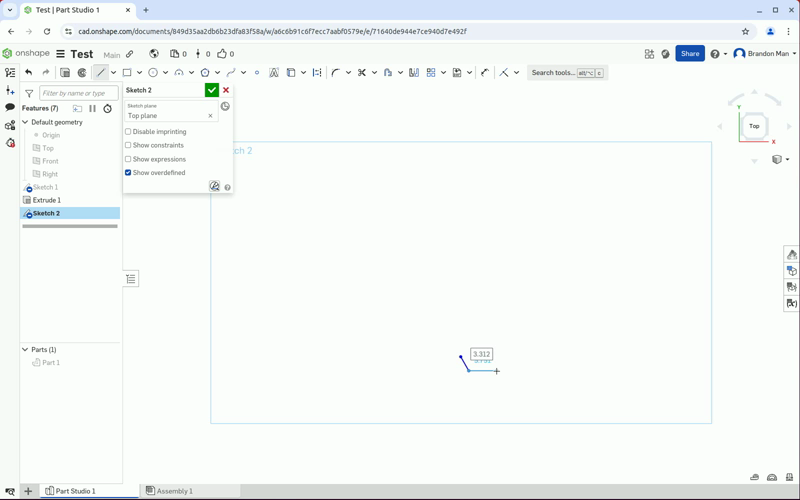
key_up(shift)
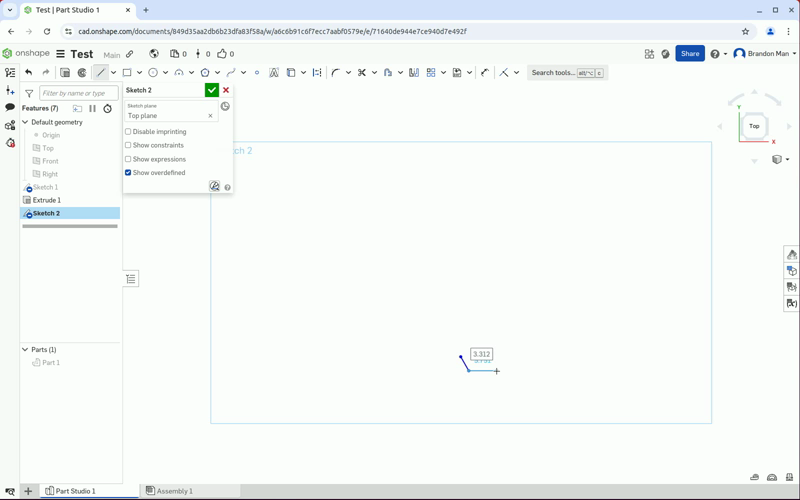
key_down(shift)
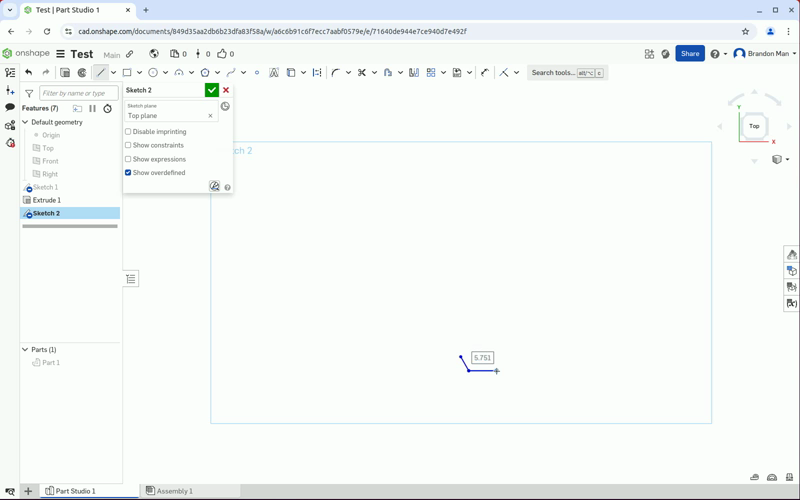
mouse_move(526, 370)
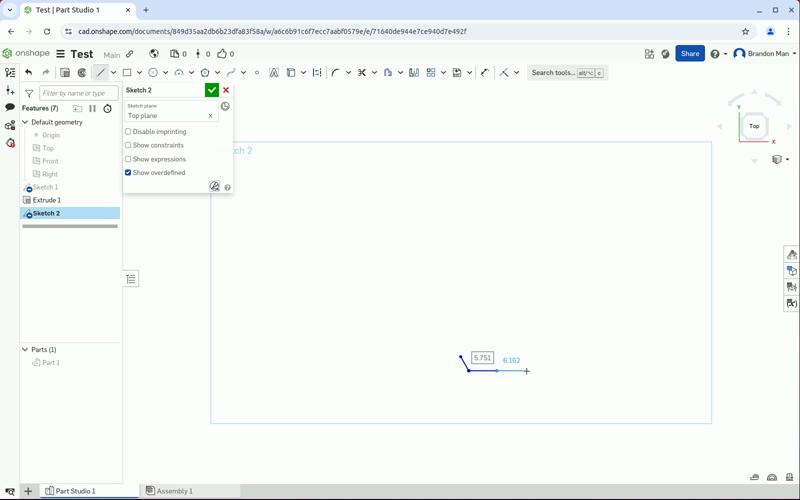
mouse_move(504, 356)
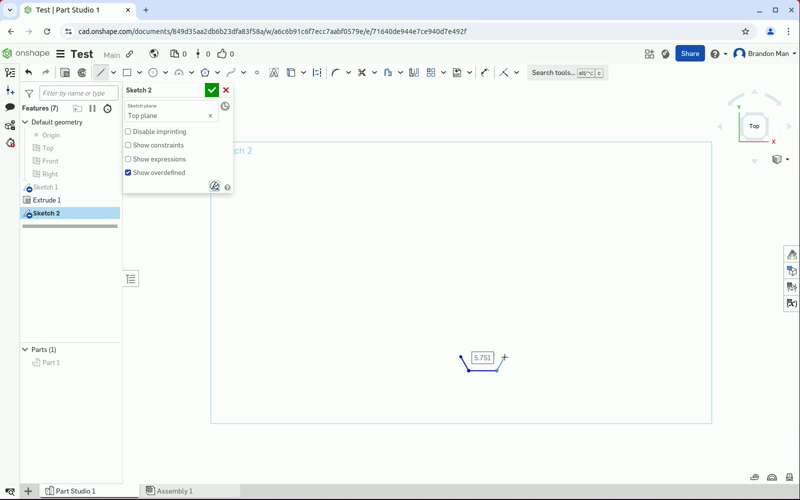
click(504, 356)
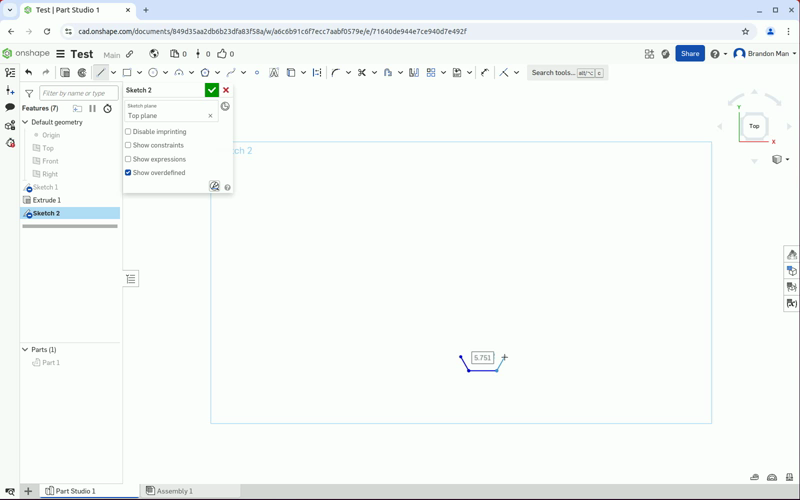
key_up(shift)
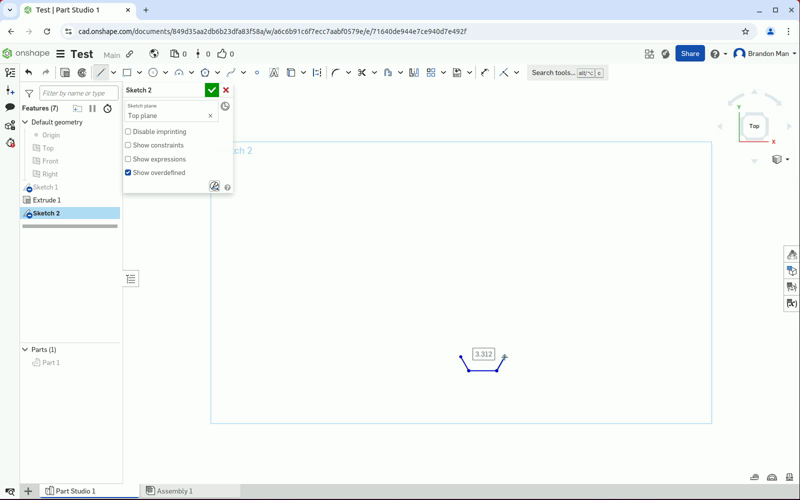
key_down(shift)
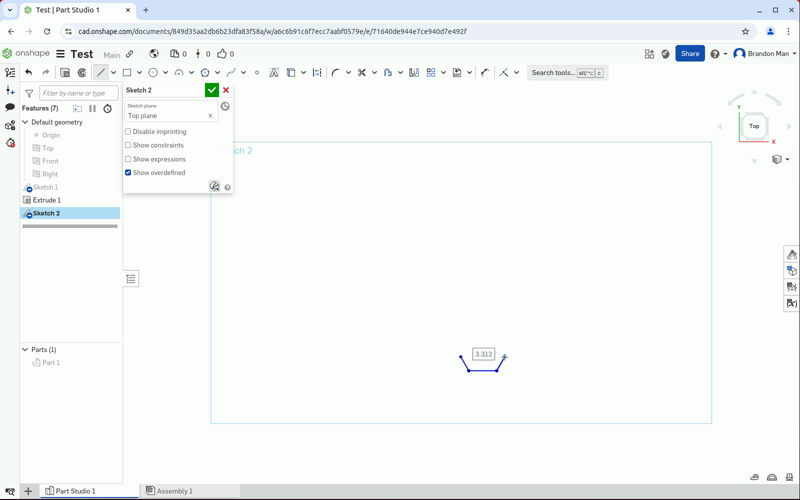
mouse_move(504, 282)
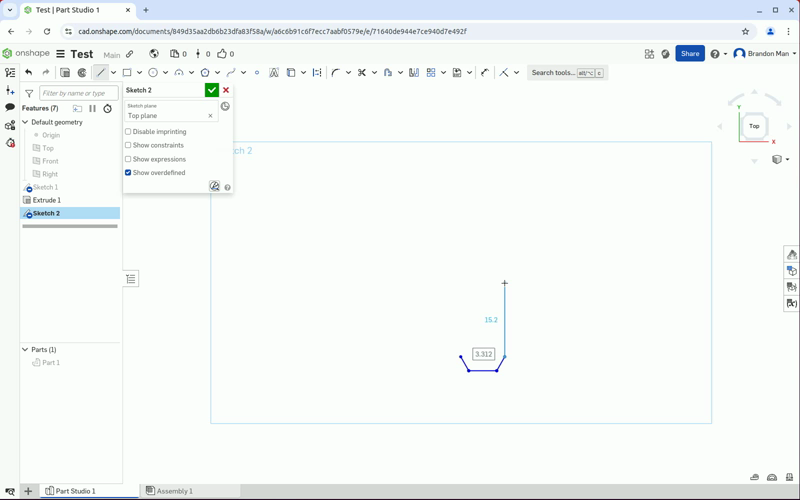
click(504, 282)
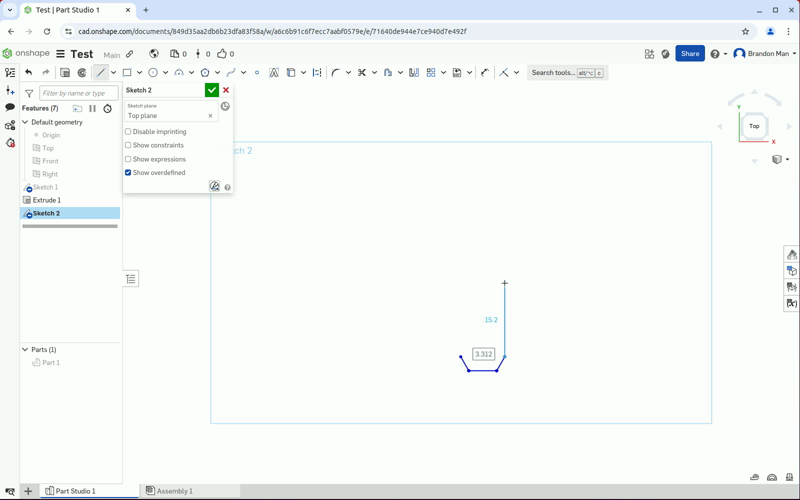
key_up(shift)
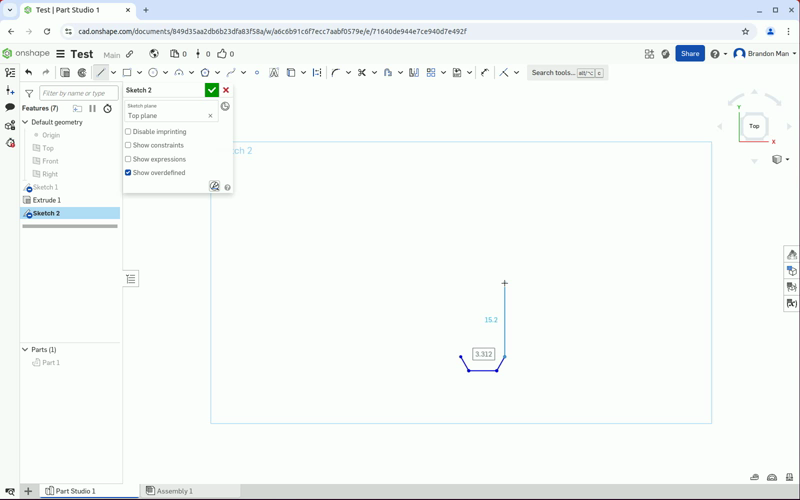
key_down(shift)
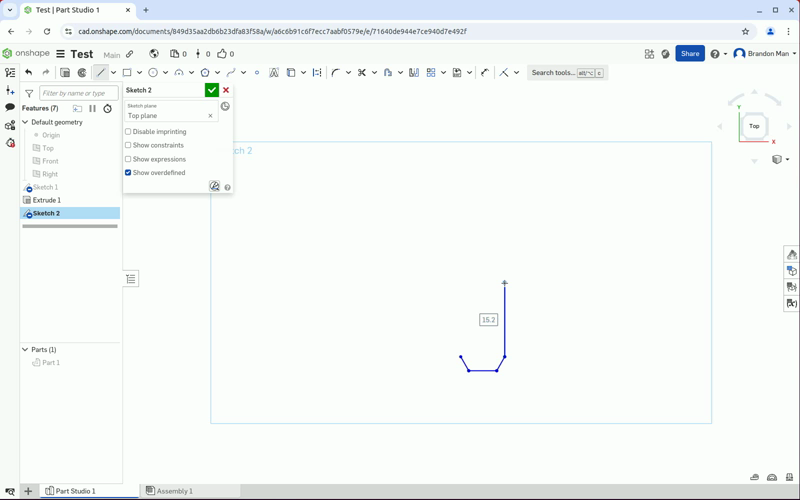
mouse_move(534, 282)
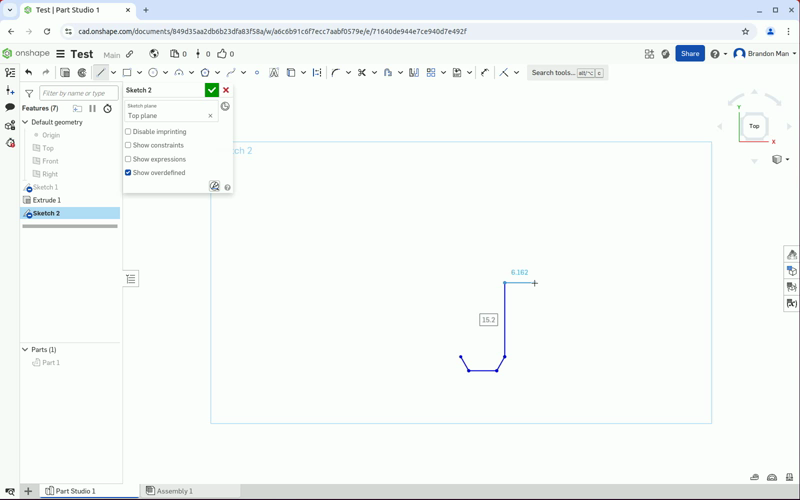
mouse_move(460, 282)
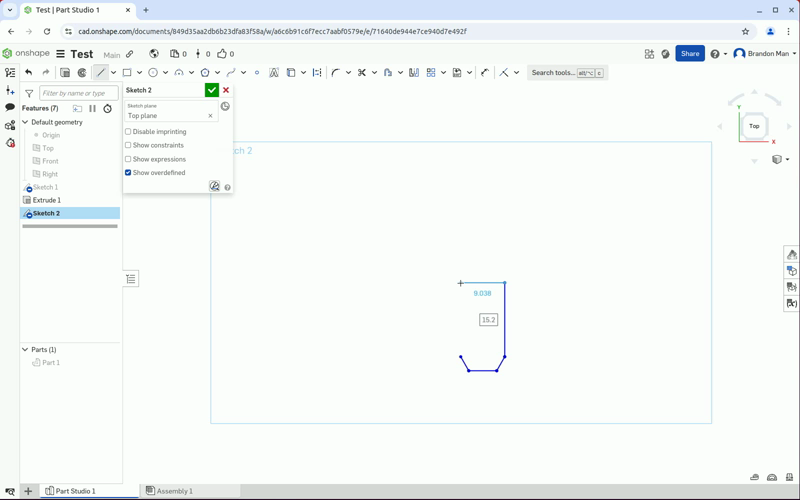
click(460, 282)
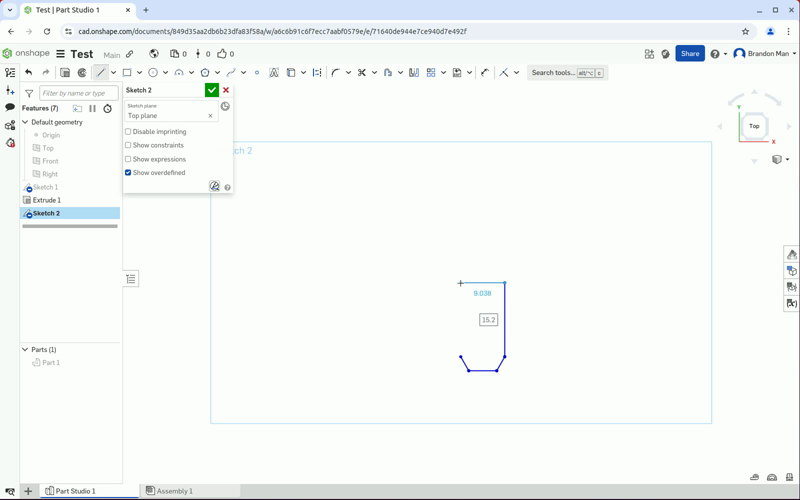
key_up(shift)
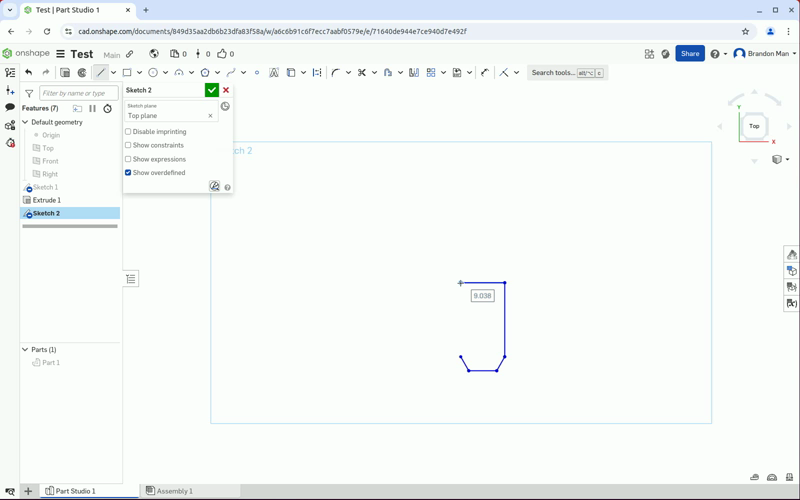
key_down(shift)
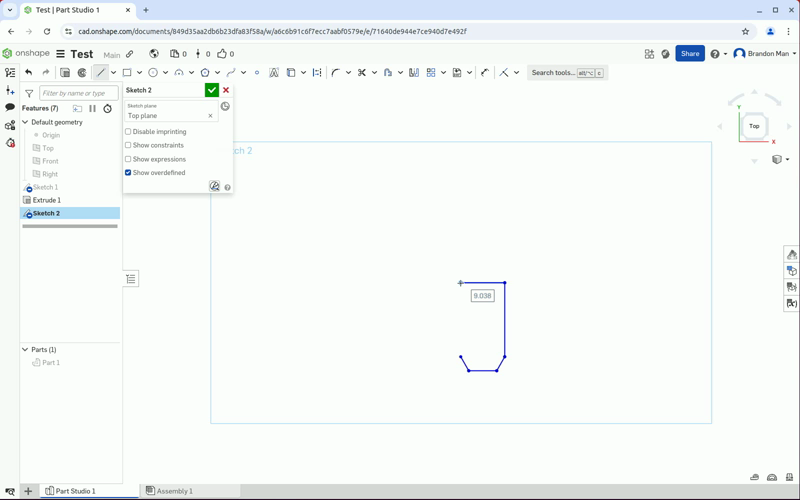
mouse_move(460, 356)
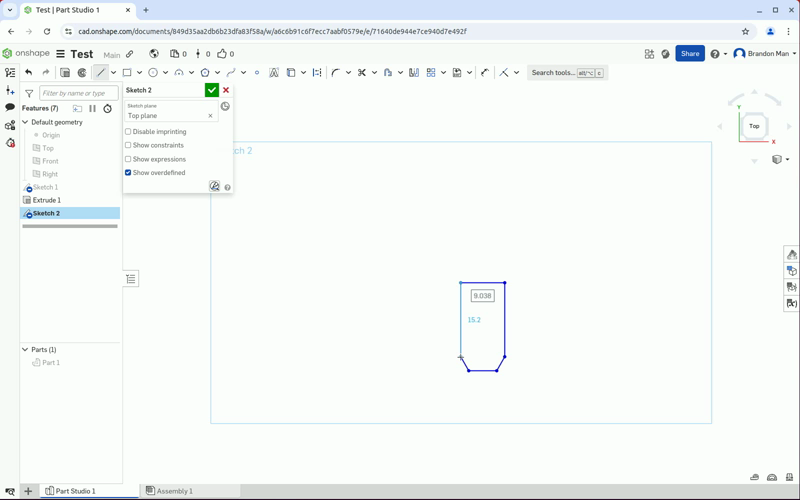
key_up(shift)
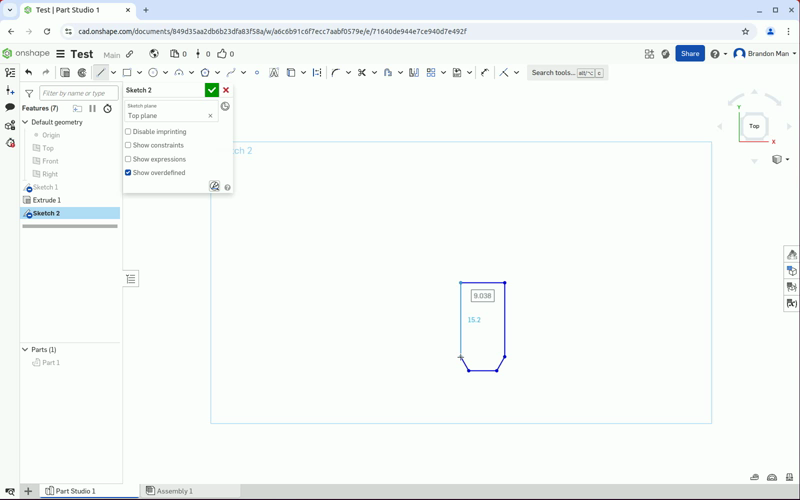
click(460, 356)
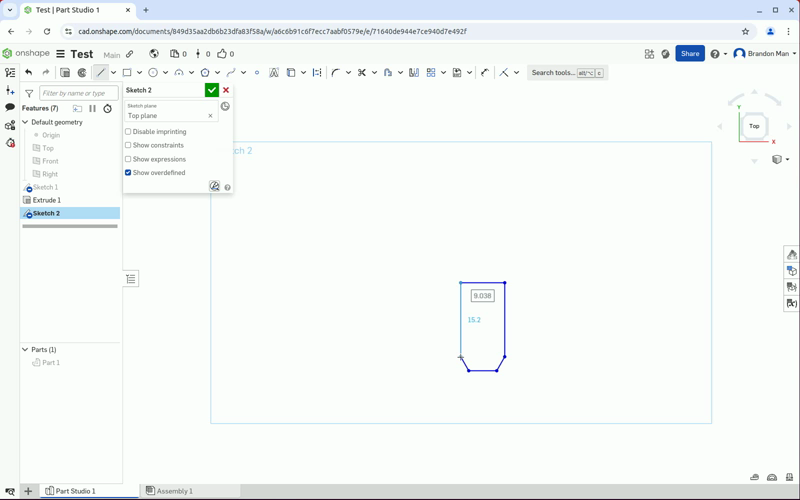
key(esc)
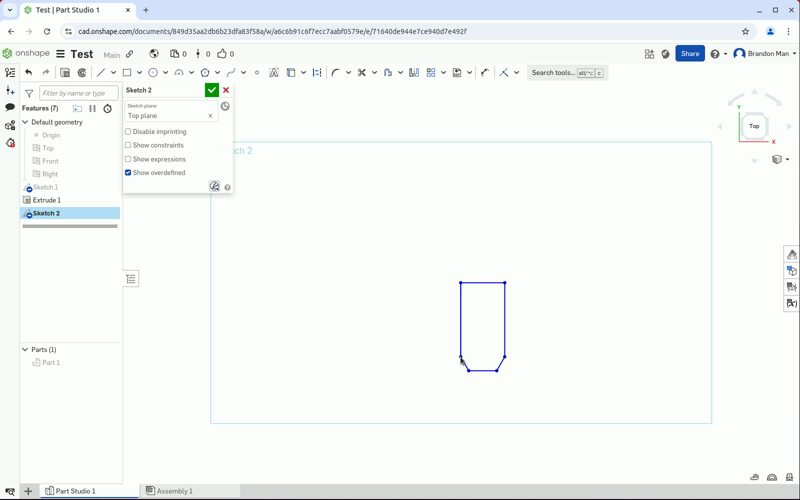
mouse_move(464, 333)
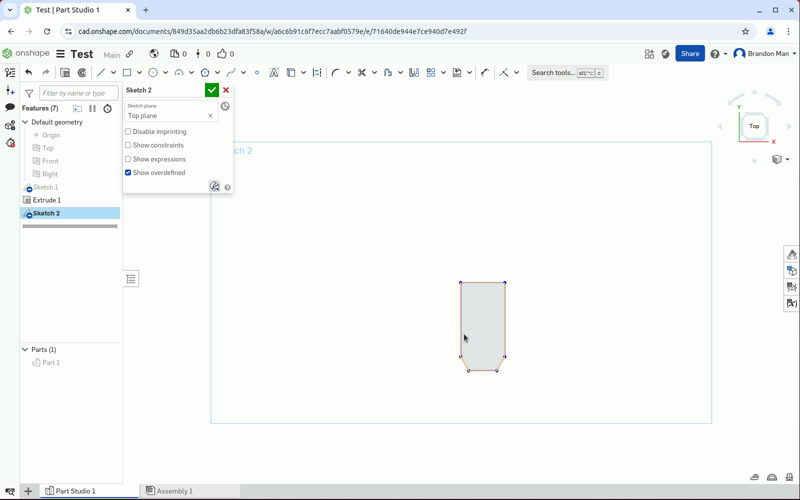
click(464, 333)
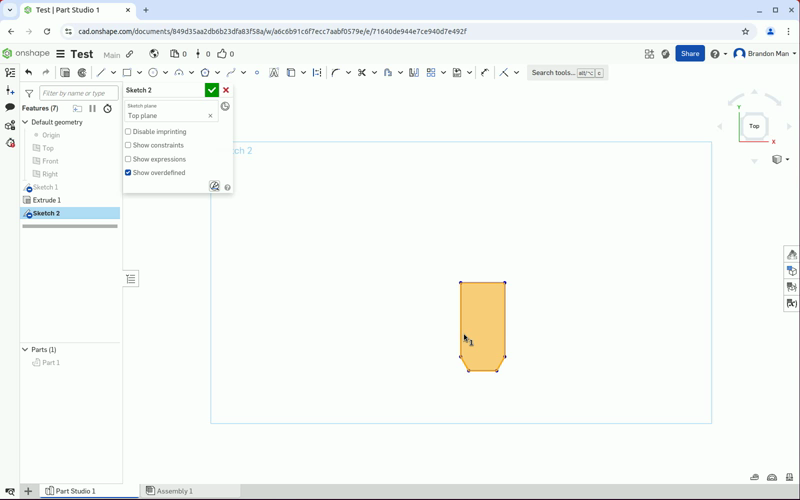
mouse_move(73, 352)
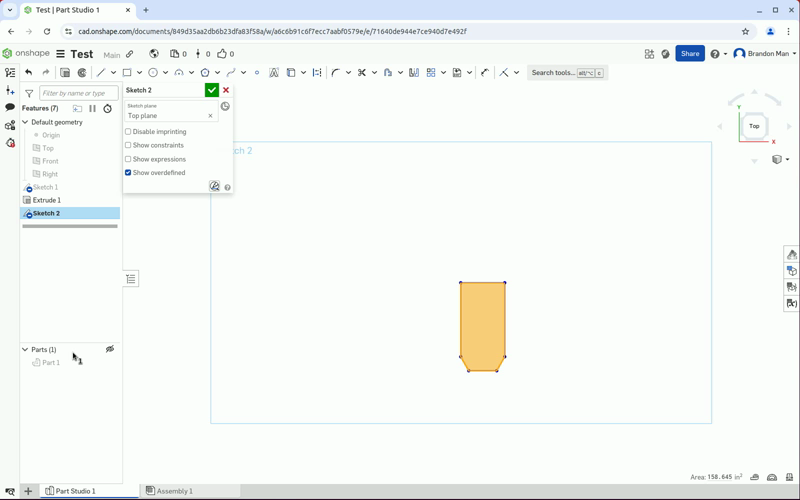
key(shift+y)
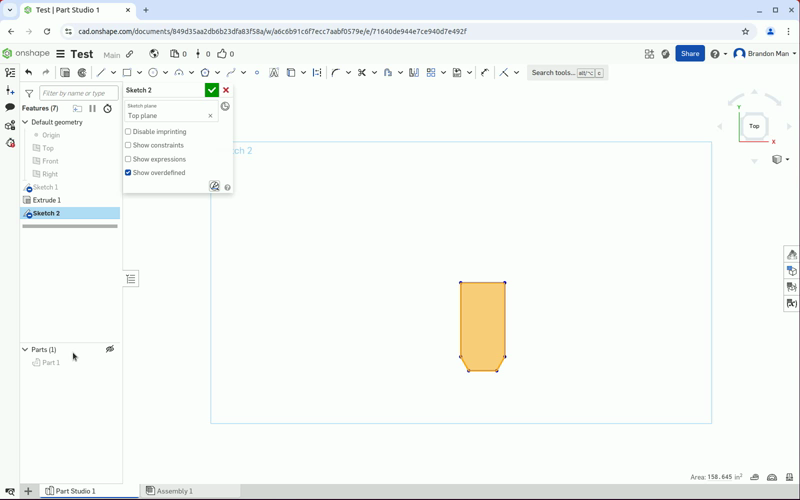
key(shift+e)
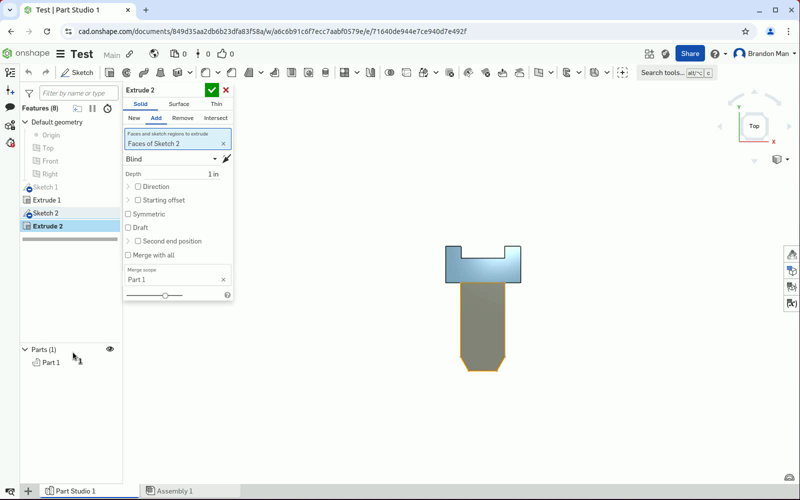
mouse_move(143, 106)
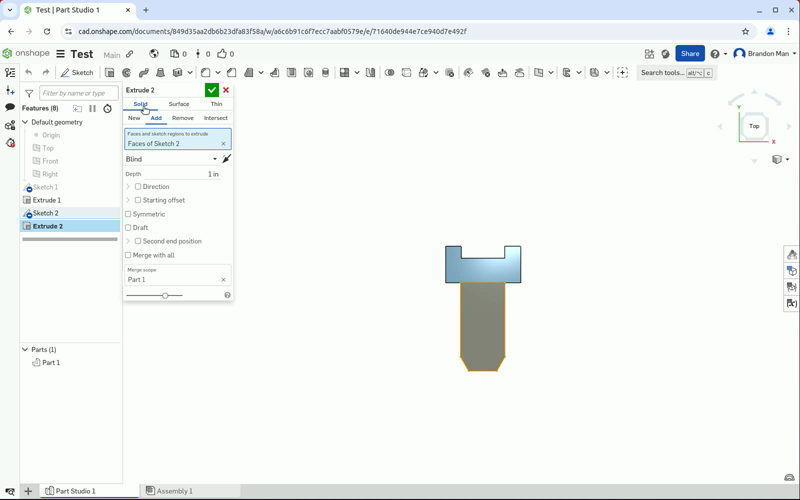
click(143, 106)
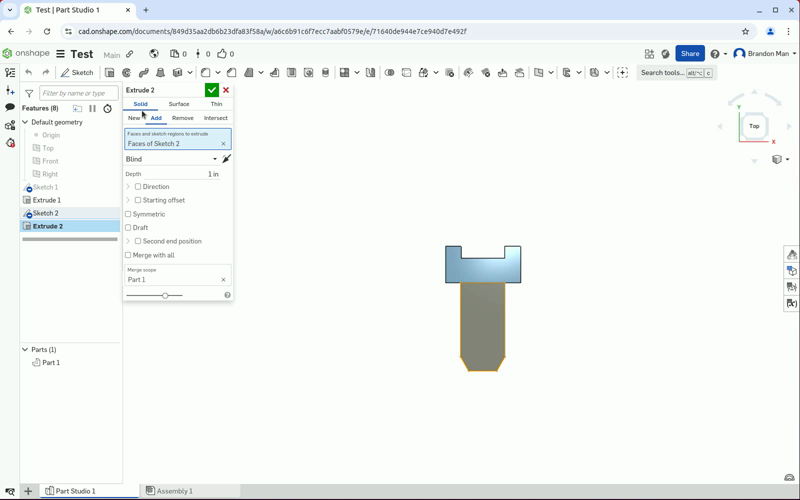
mouse_move(137, 120)
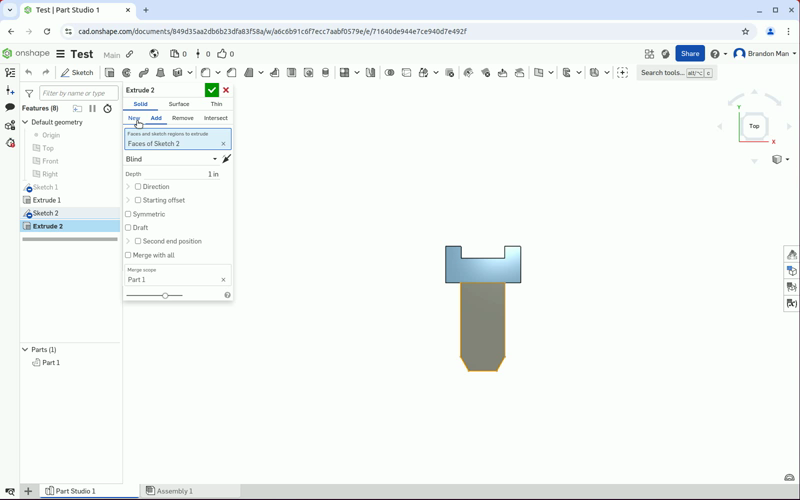
click(137, 120)
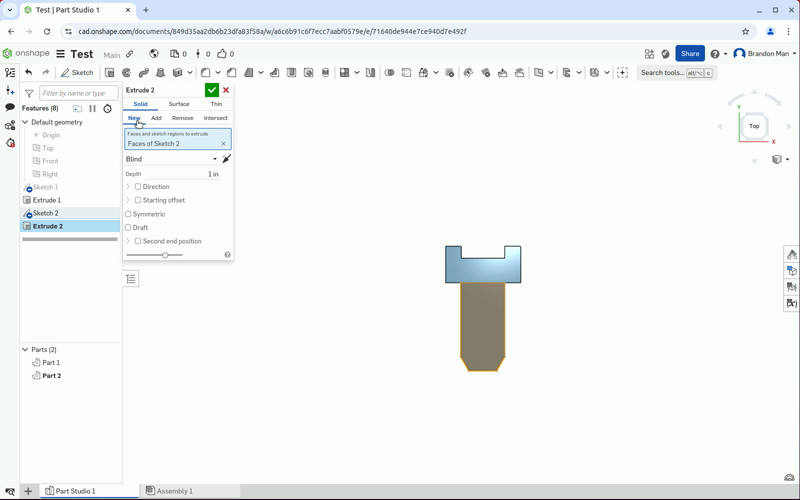
key(tab, 4)
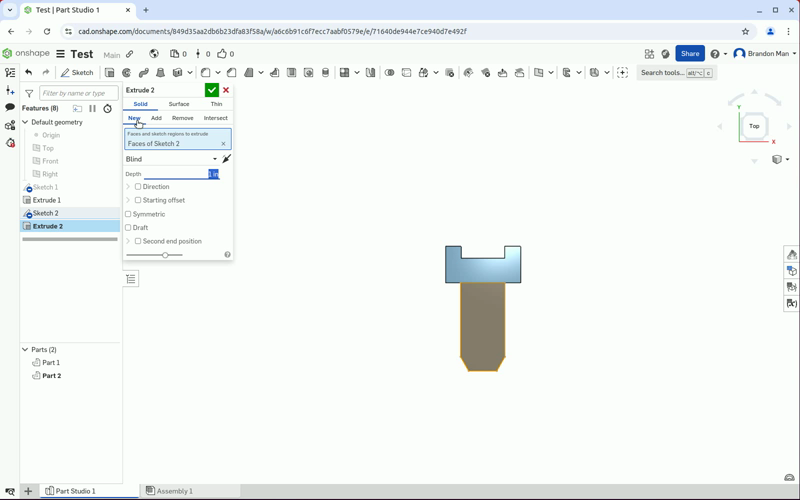
text(7.221)
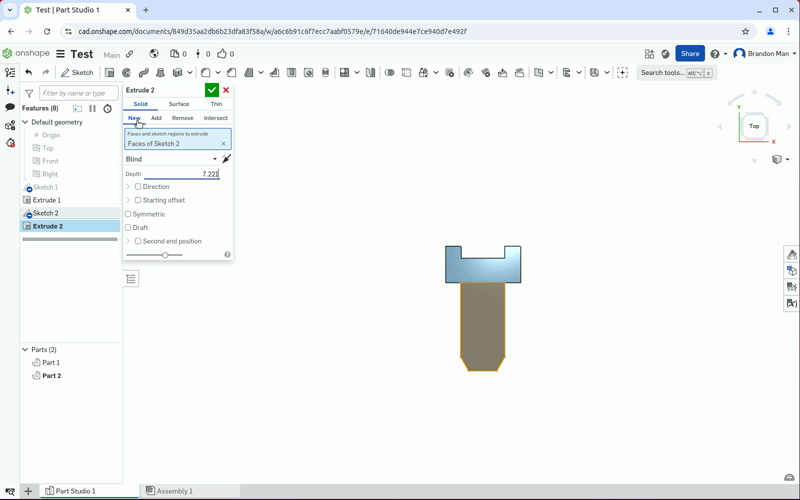
key(enter)
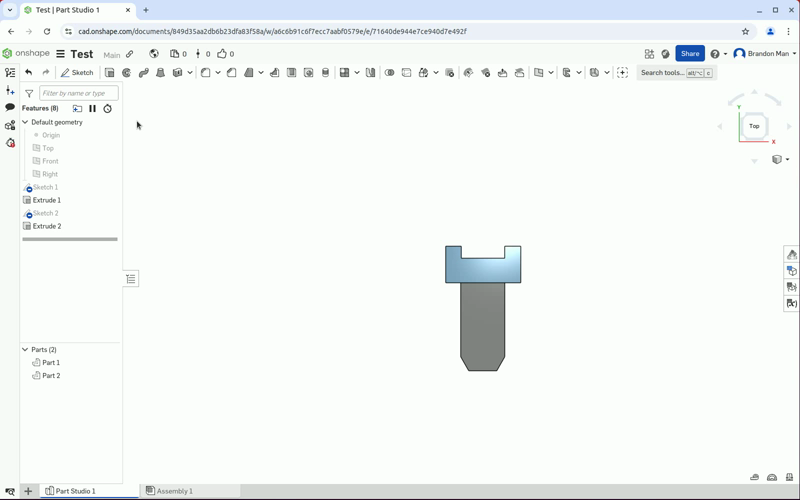
key(shift+h)
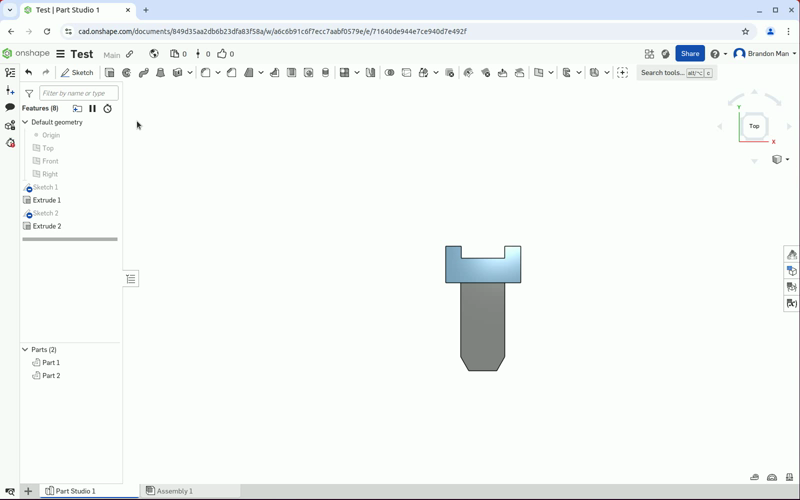
key(shift+h)
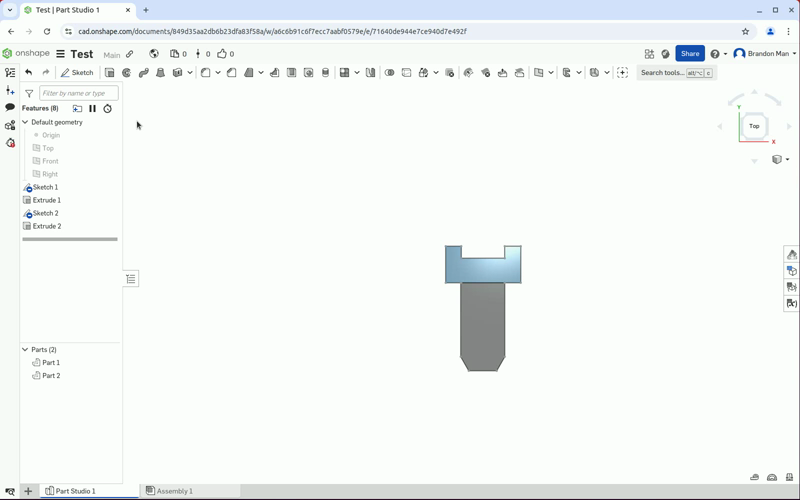
key(shift+7)
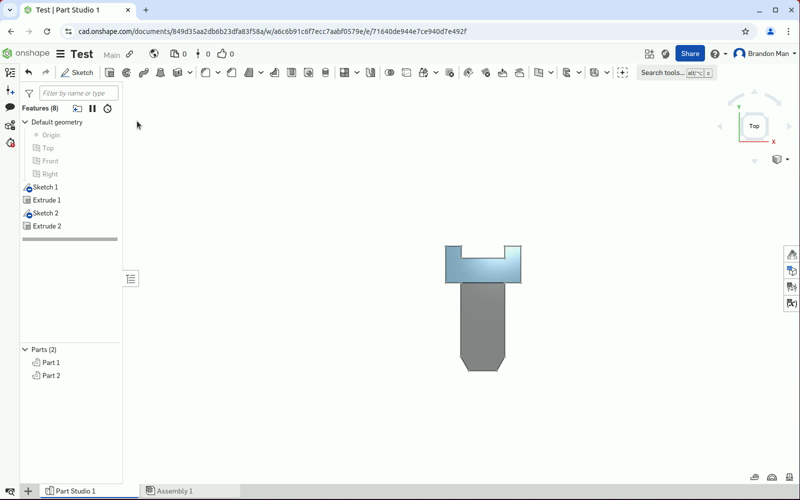
key(up, 3)
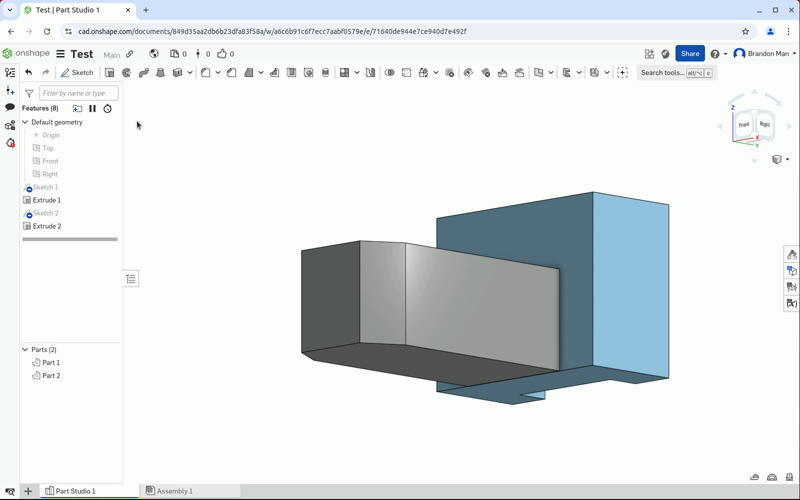
key(left, 3)
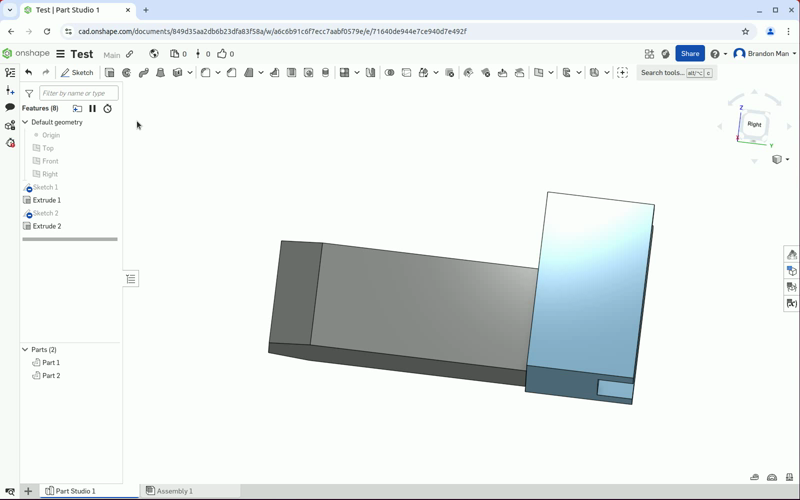
key(right, 3)
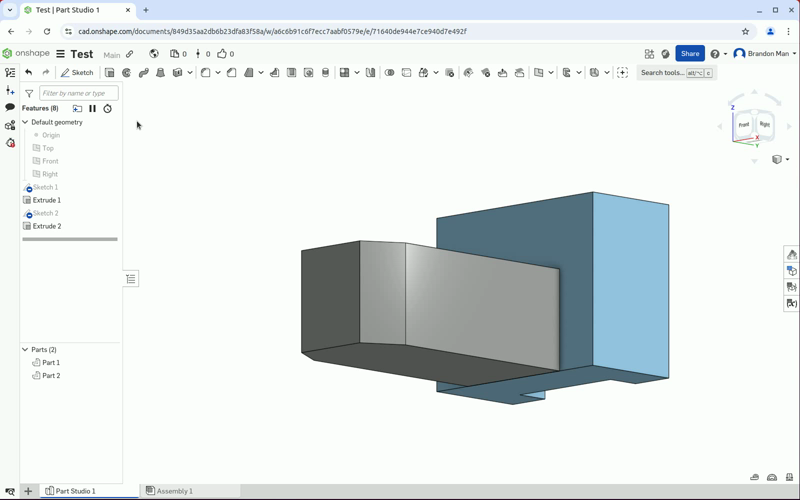
key(down, 3)
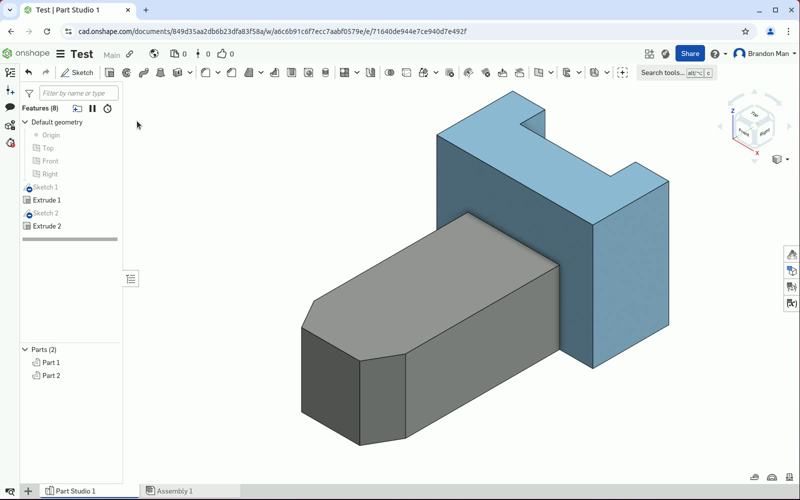
mouse_move(73, 189)
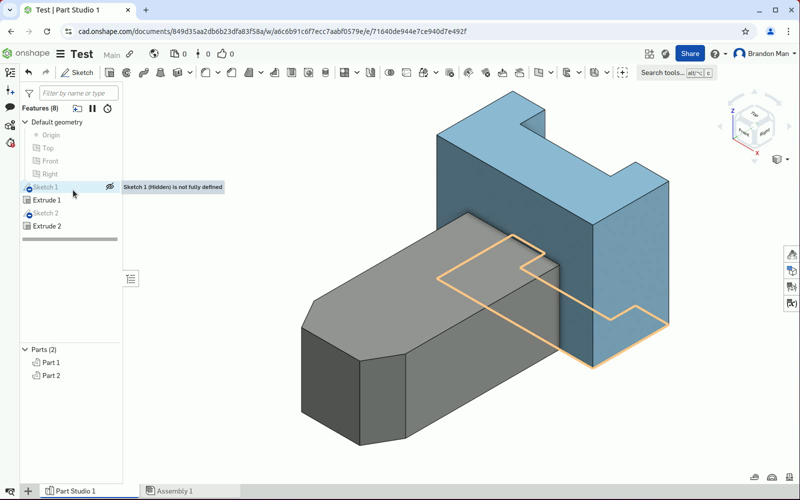
click(73, 189)